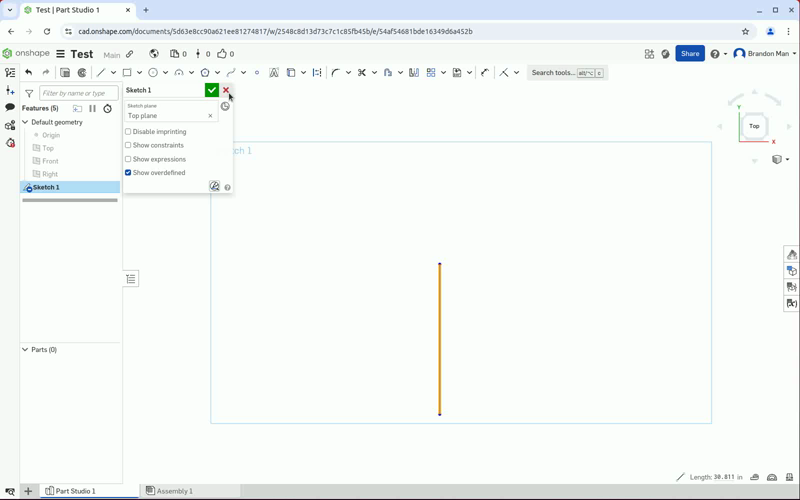
key(shift+h)
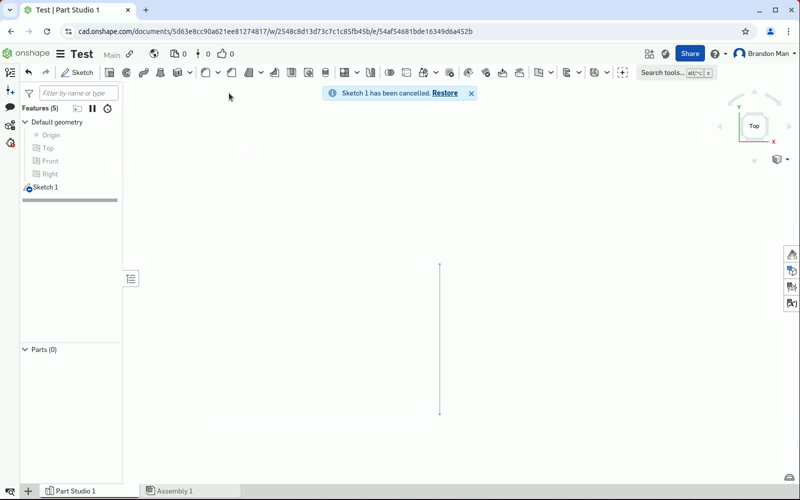
key(shift+s)
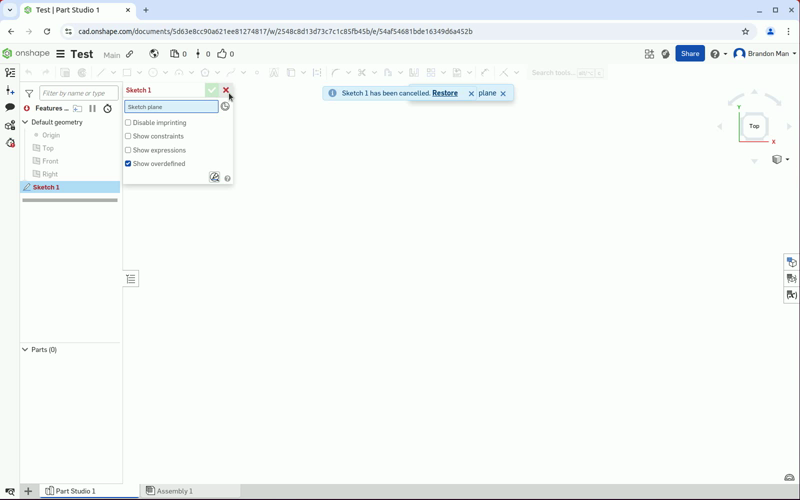
mouse_move(73, 150)
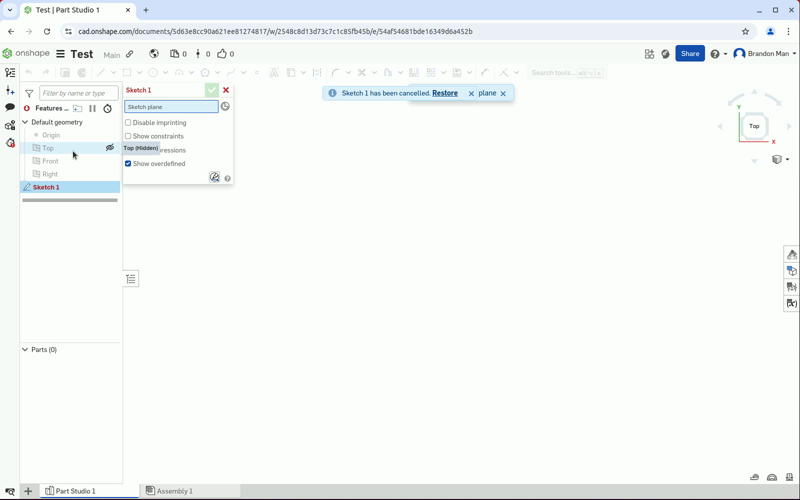
click(73, 150)
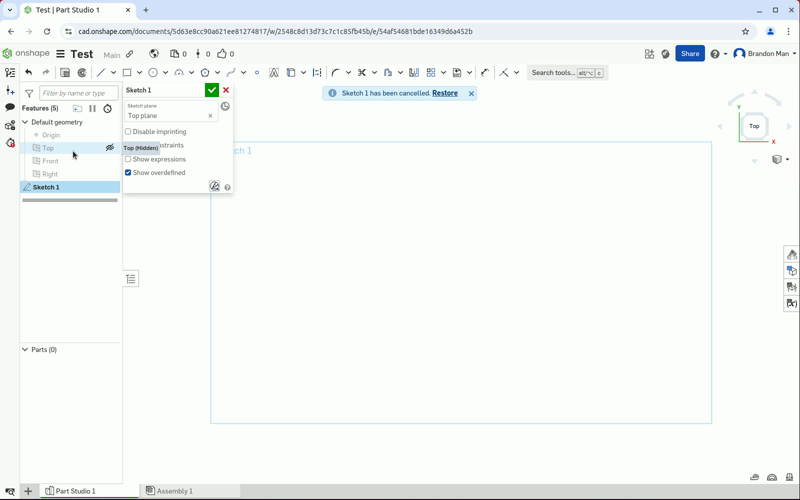
mouse_move(73, 352)
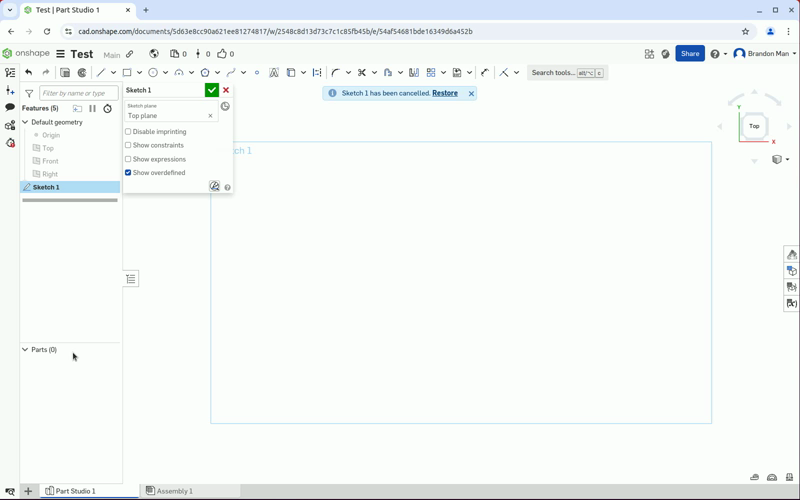
key(y)
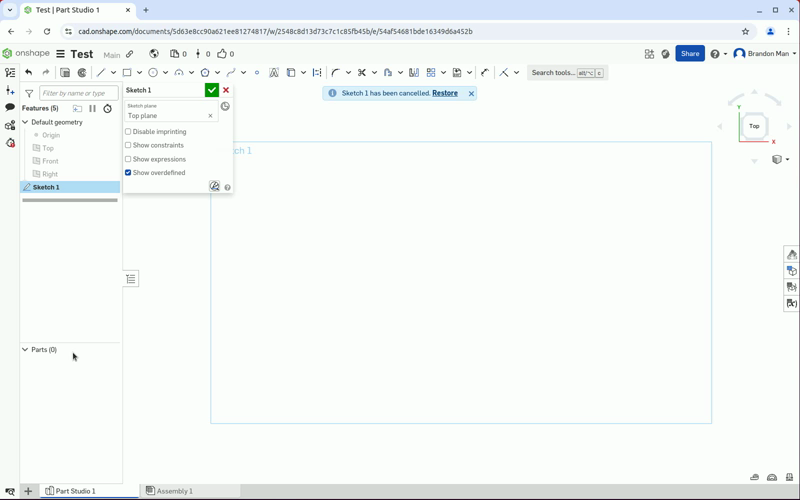
key(c)
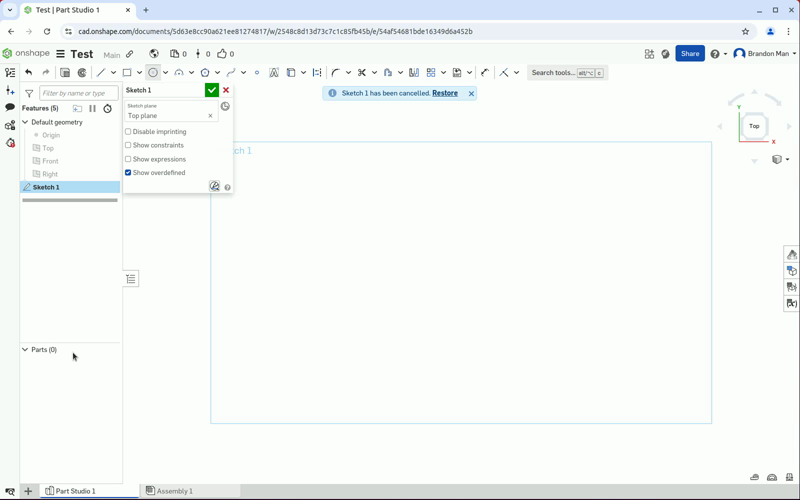
key_down(shift)
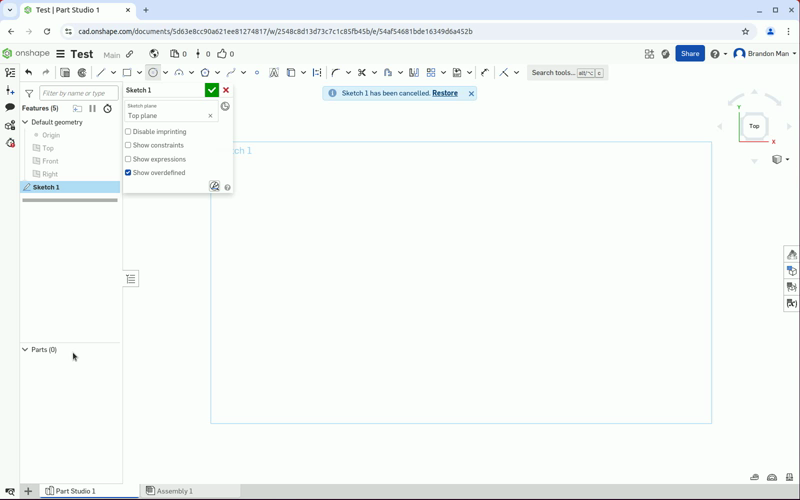
mouse_move(461, 282)
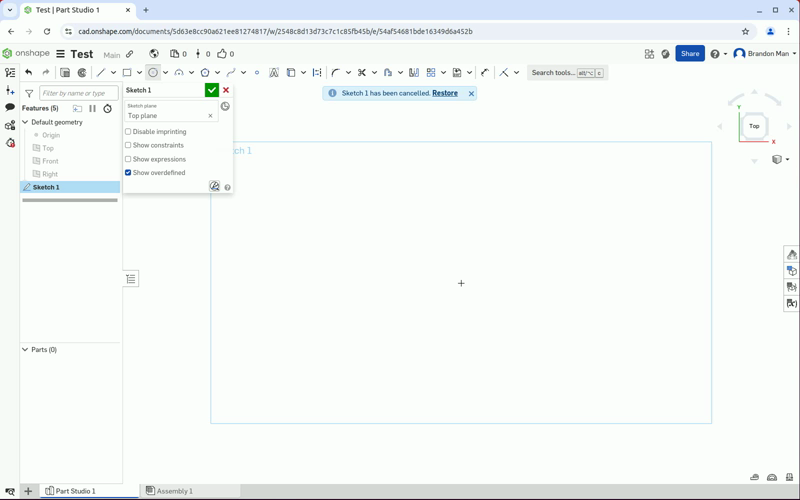
click(461, 282)
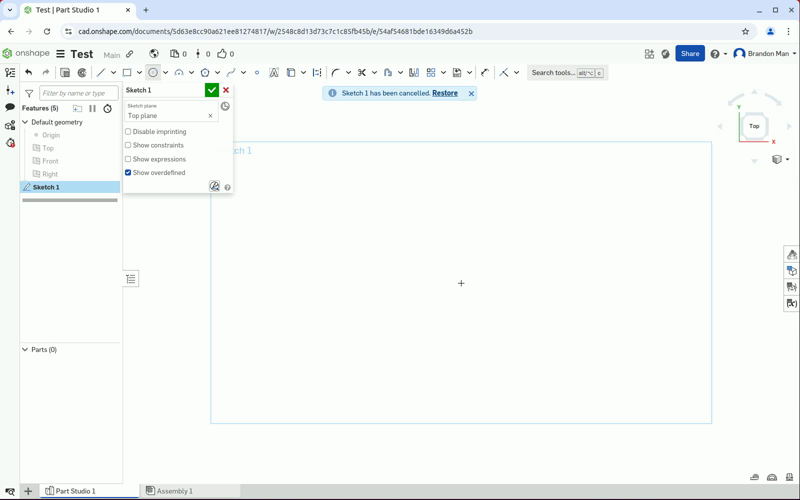
key_up(shift)
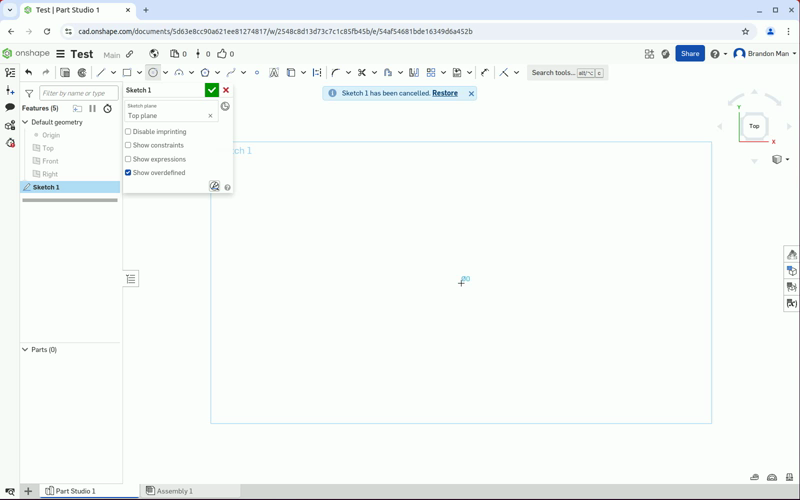
mouse_move(574, 282)
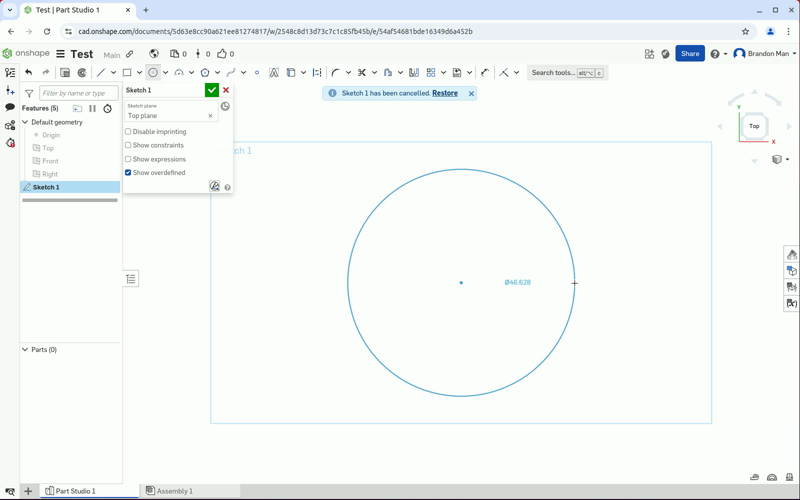
click(574, 282)
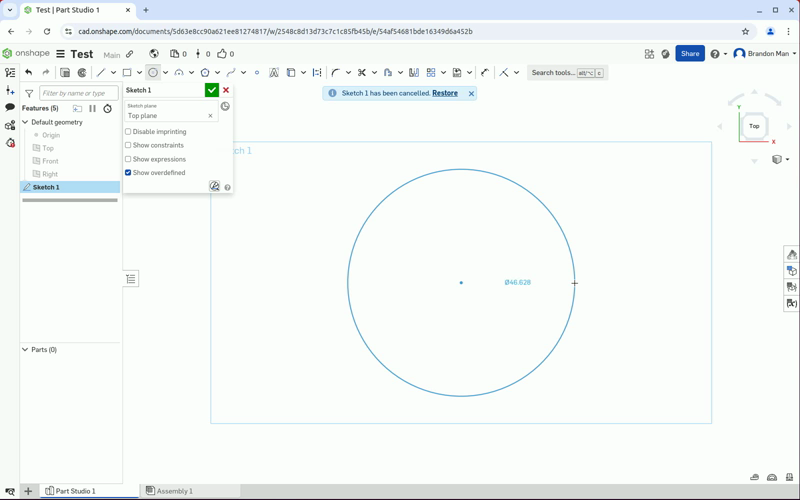
key(esc)
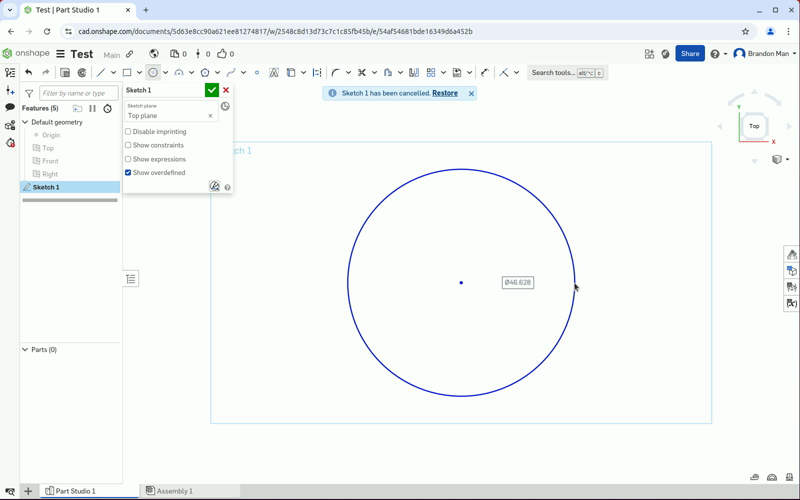
key(c)
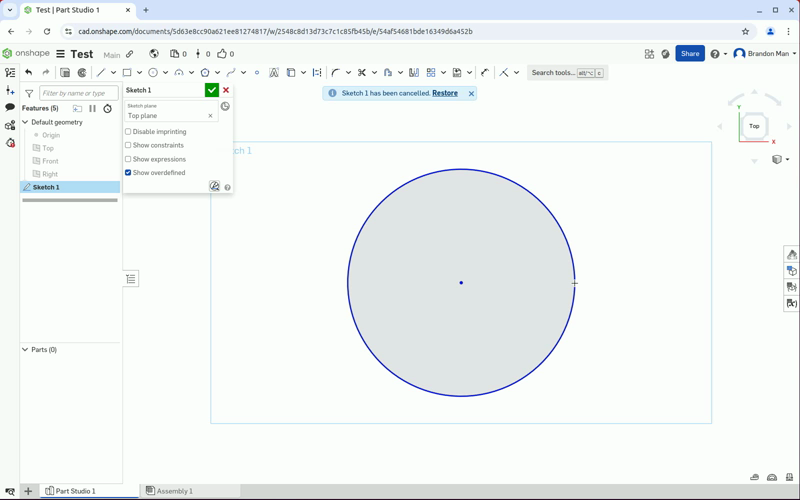
key_down(shift)
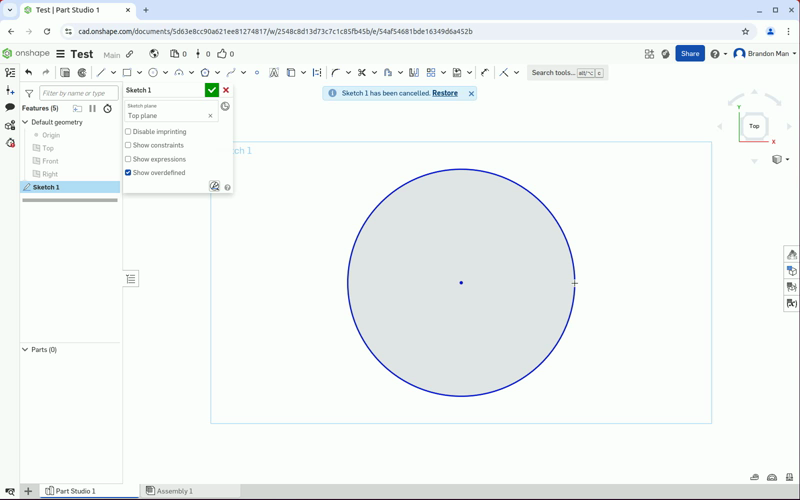
mouse_move(461, 282)
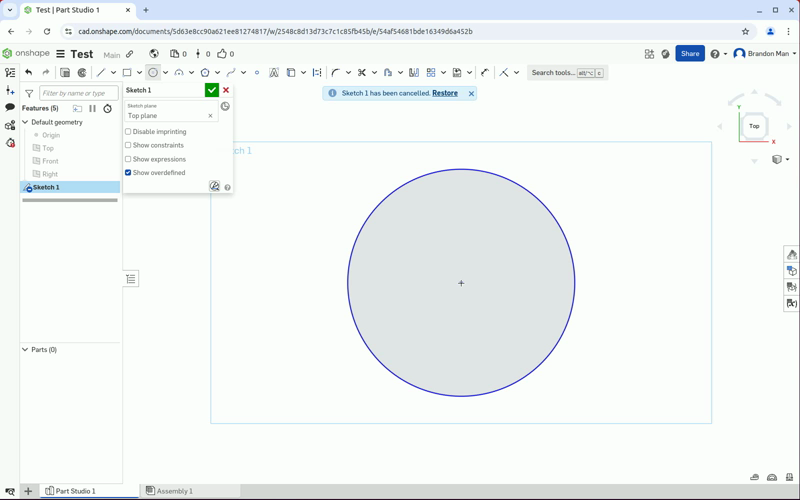
click(461, 282)
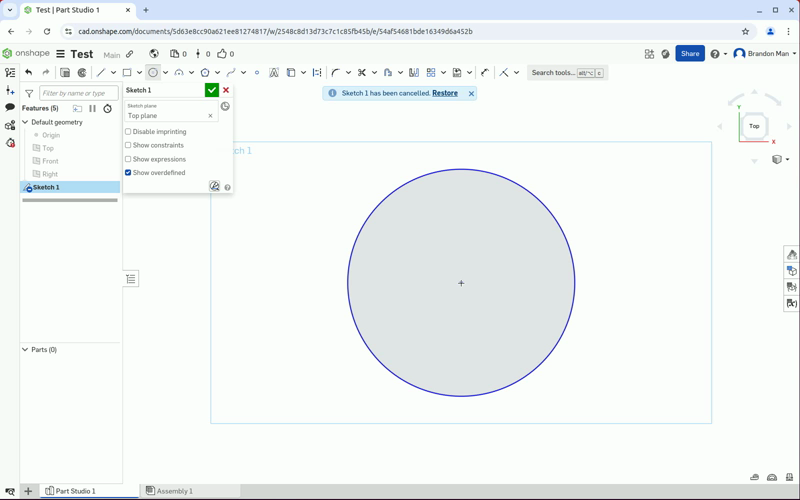
key_up(shift)
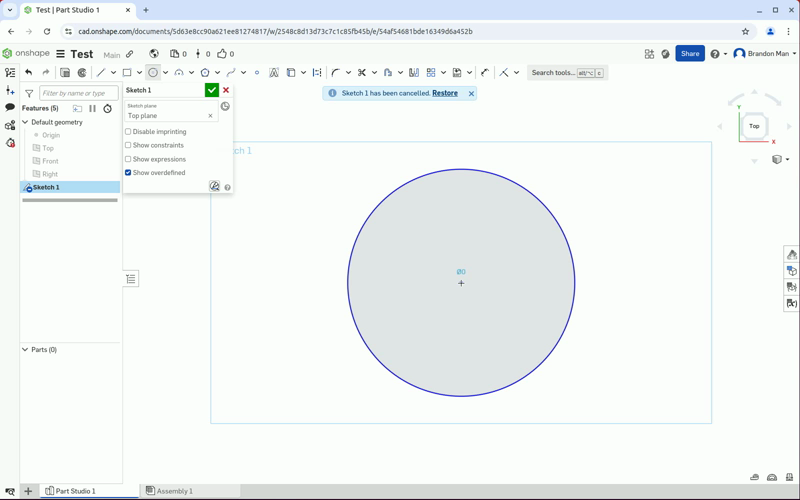
mouse_move(515, 282)
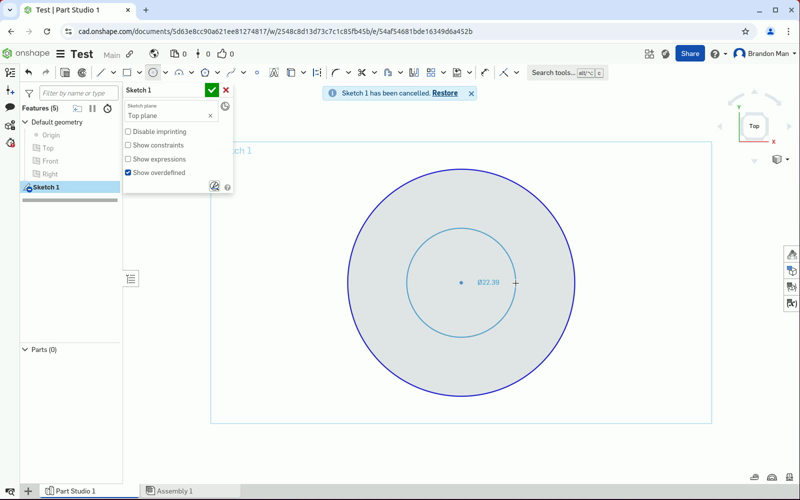
click(515, 282)
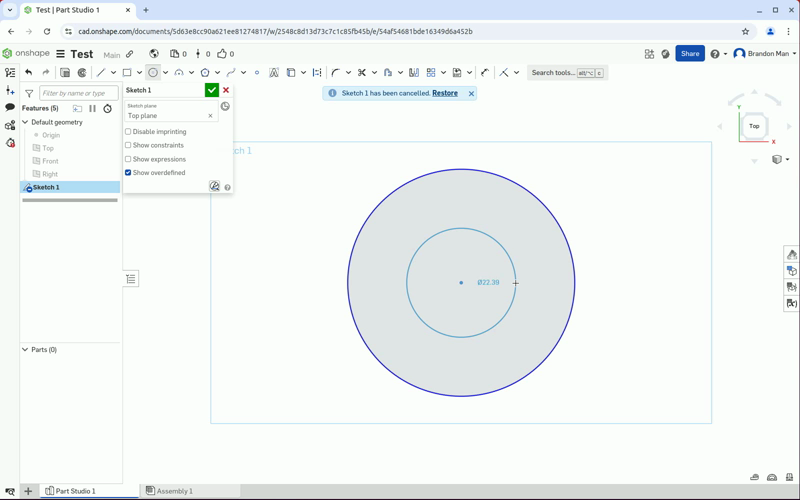
key(esc)
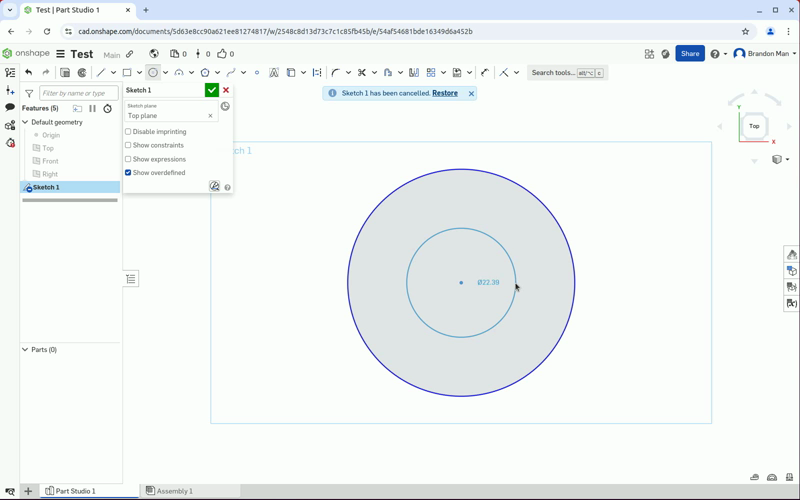
mouse_move(426, 365)
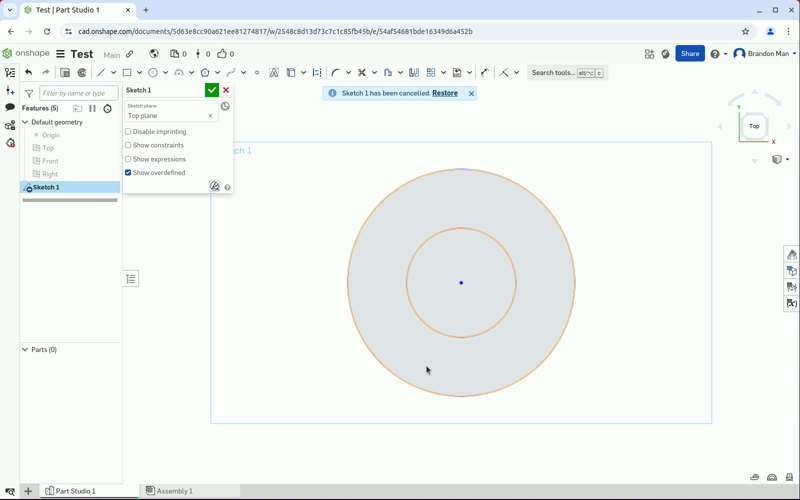
click(426, 365)
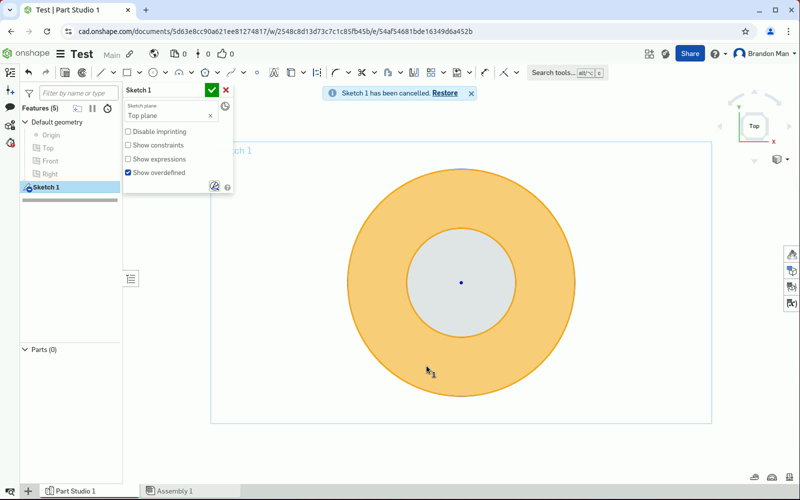
mouse_move(73, 352)
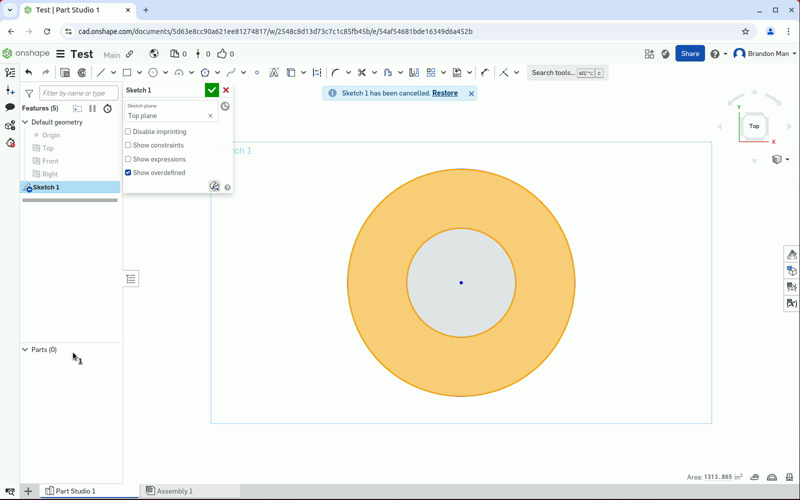
key(shift+y)
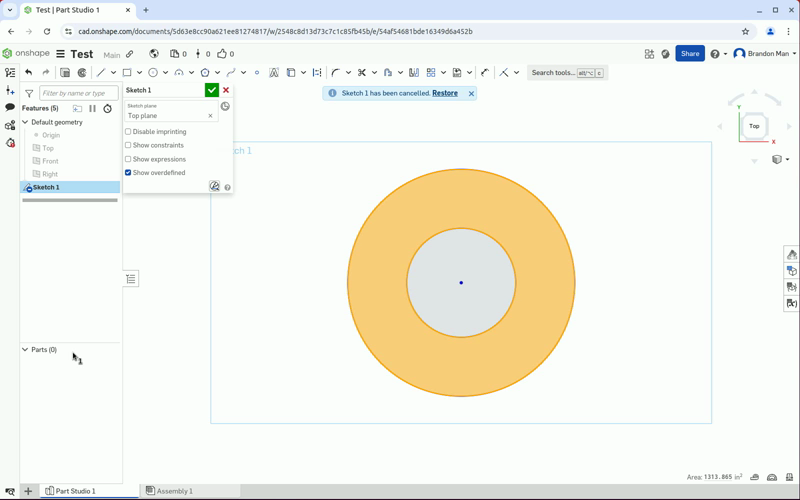
key(shift+e)
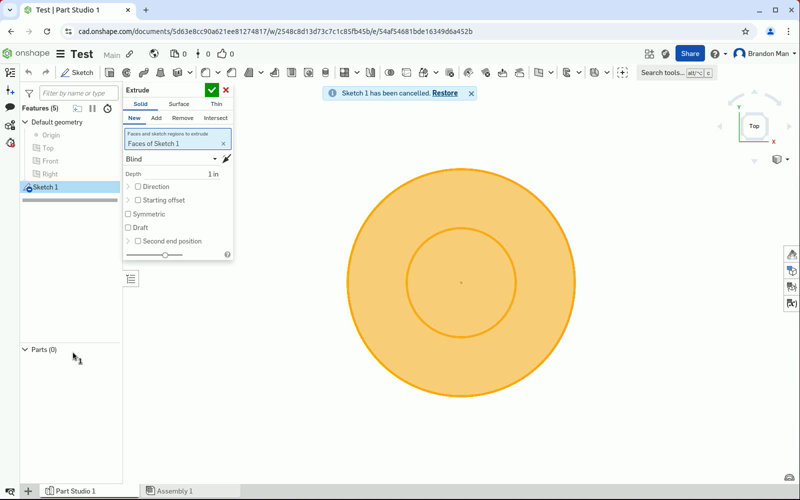
mouse_move(143, 106)
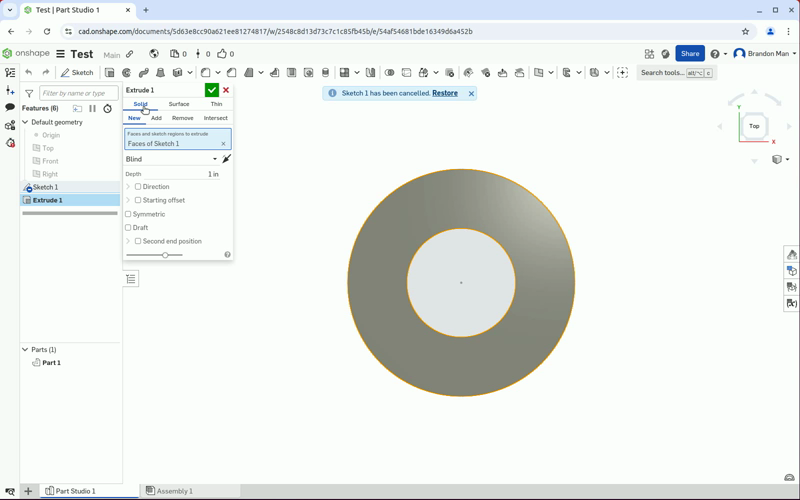
click(143, 106)
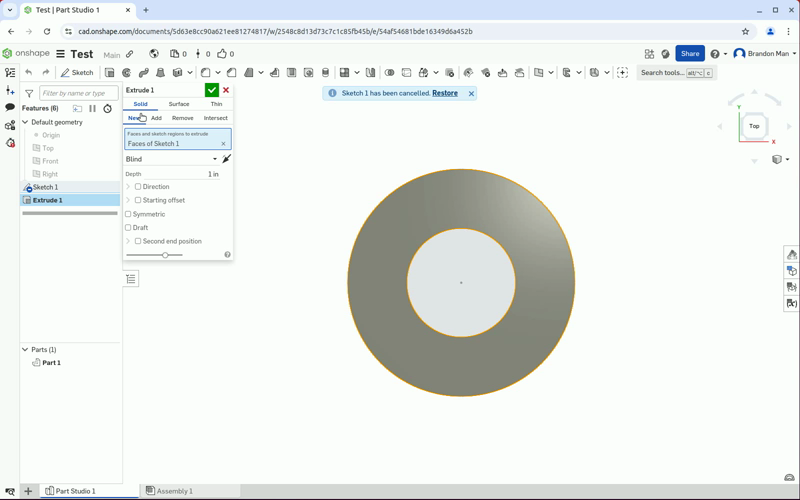
mouse_move(137, 120)
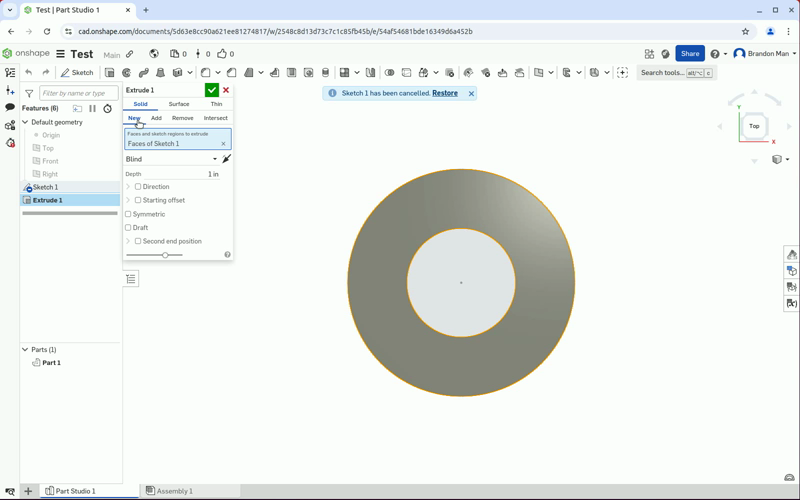
click(137, 120)
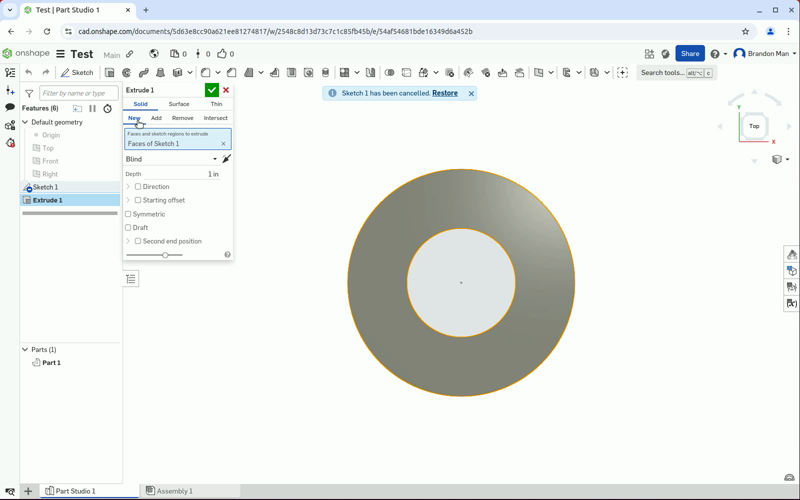
key(tab, 4)
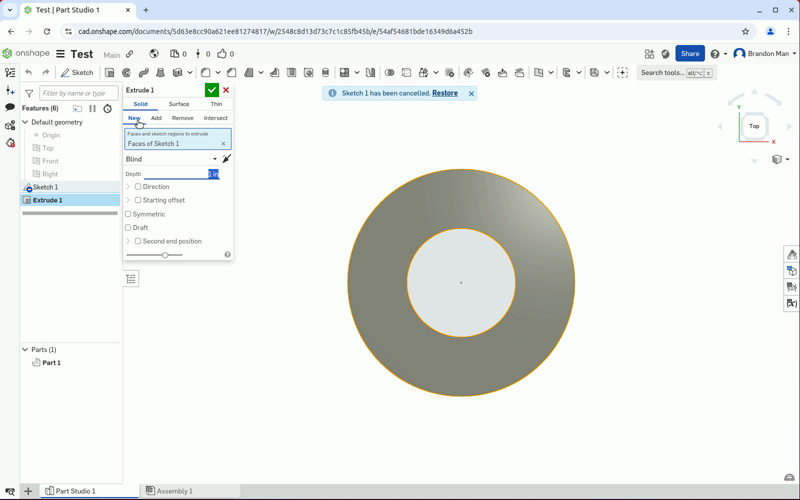
text(-13.961)
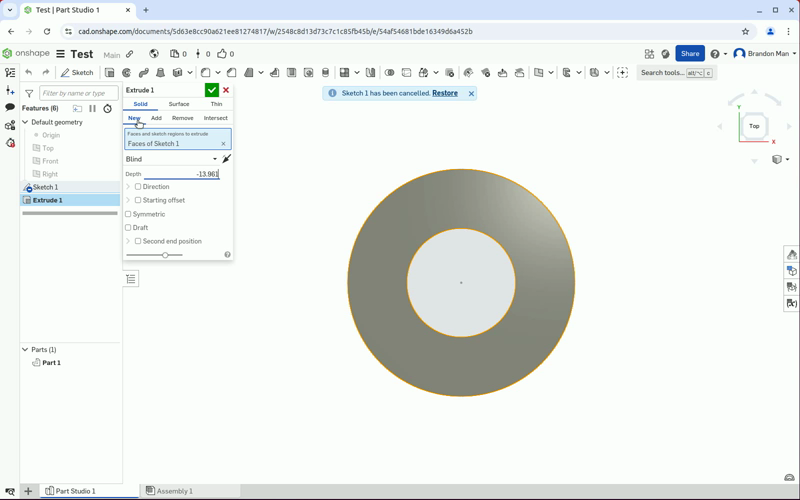
key(enter)
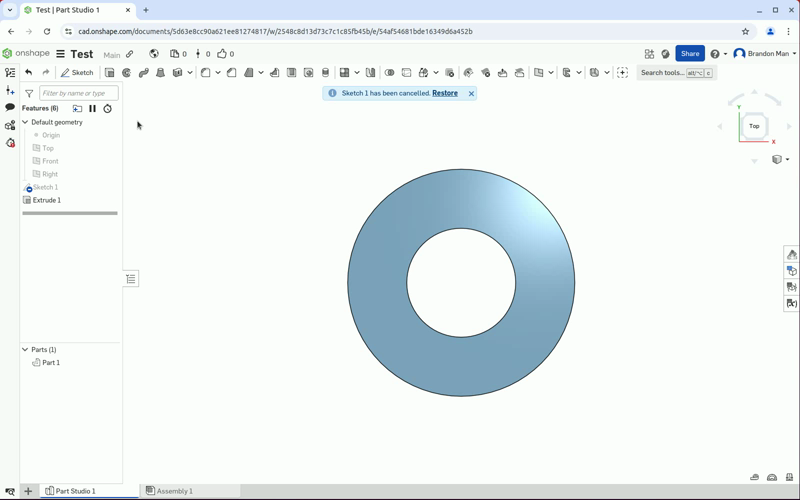
key(shift+h)
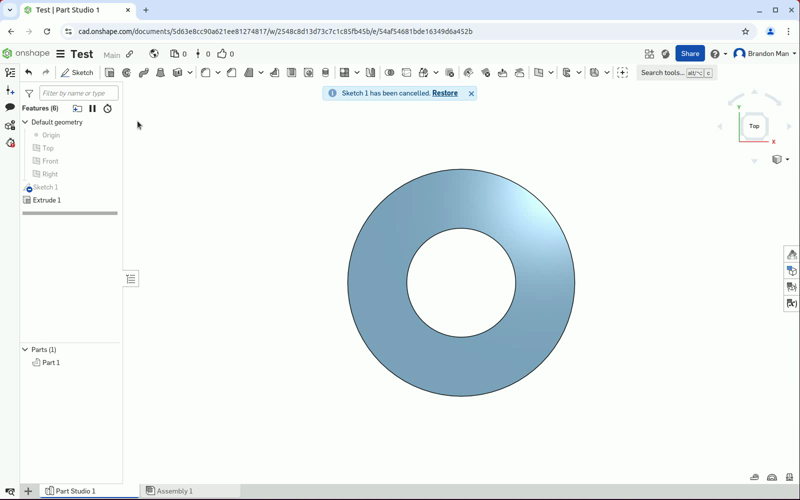
key(shift+h)
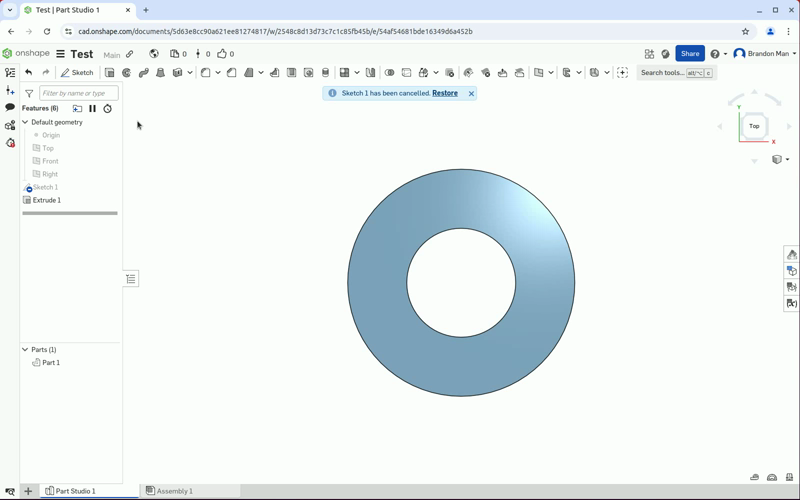
mouse_move(73, 189)
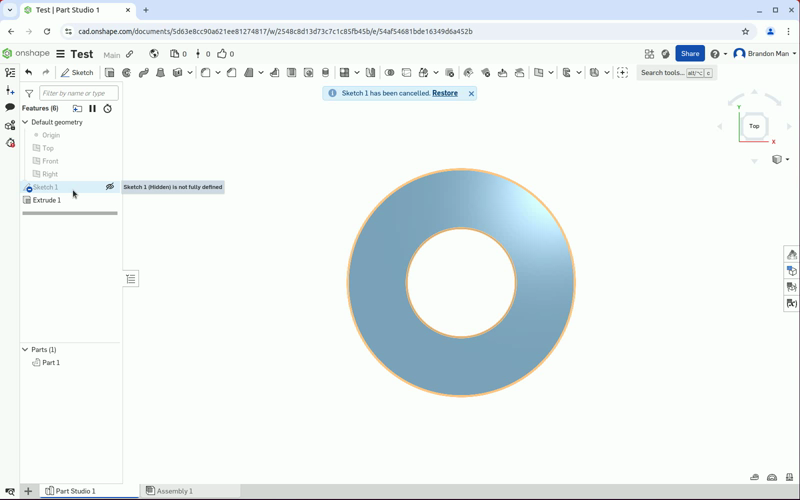
click(73, 189)
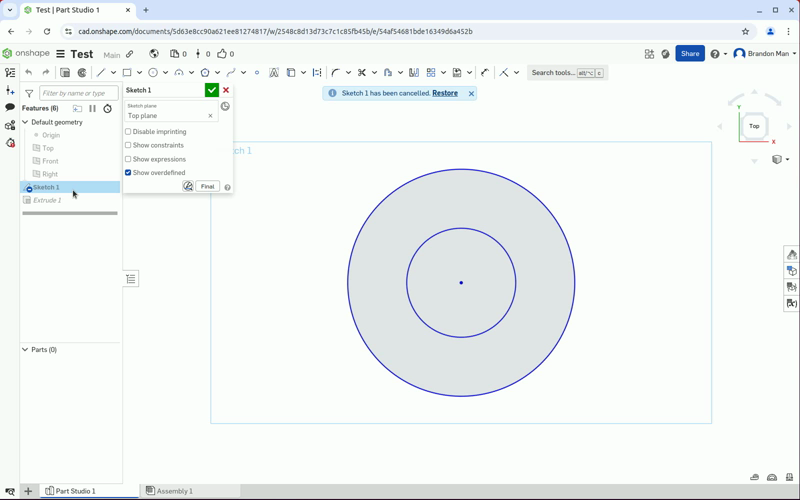
mouse_move(229, 92)
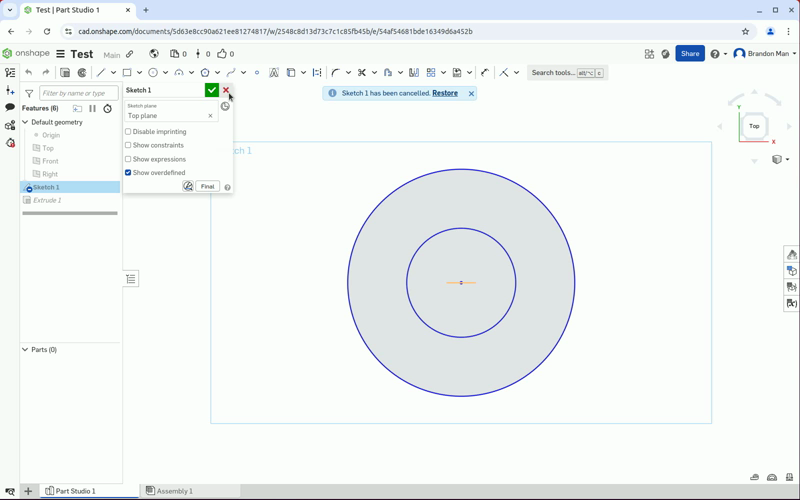
click(229, 92)
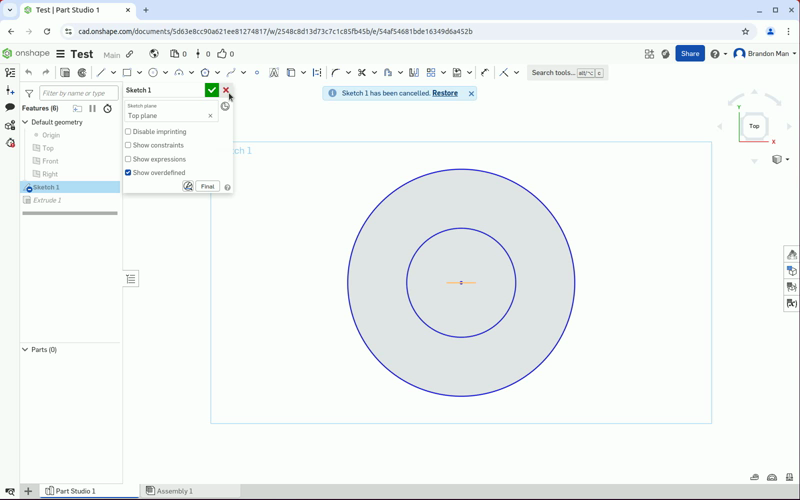
key(shift+s)
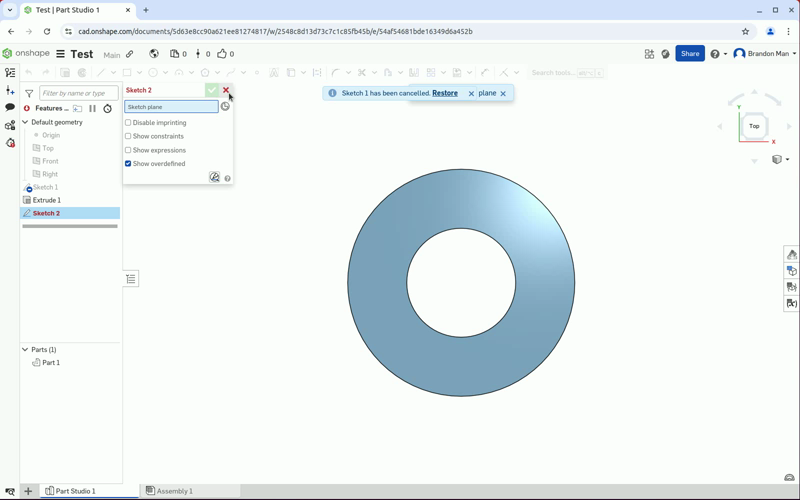
mouse_move(73, 150)
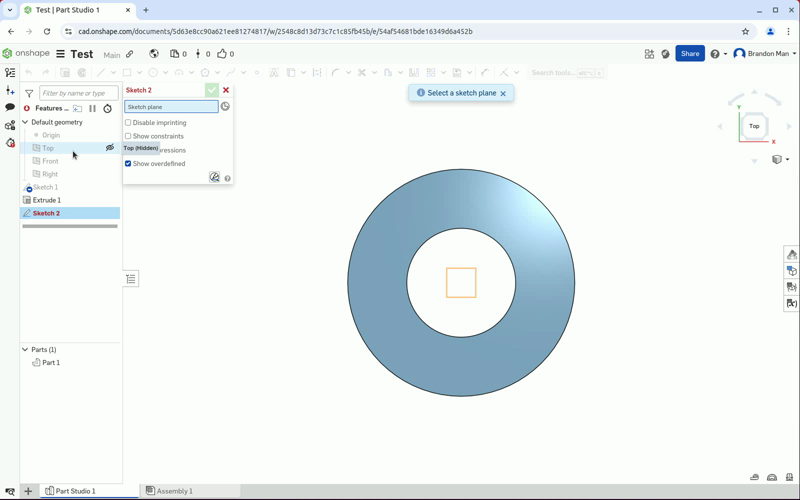
click(73, 150)
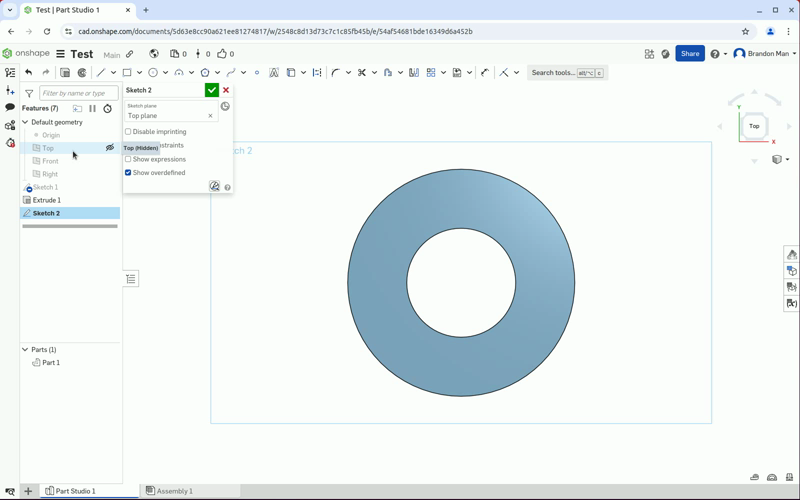
mouse_move(73, 352)
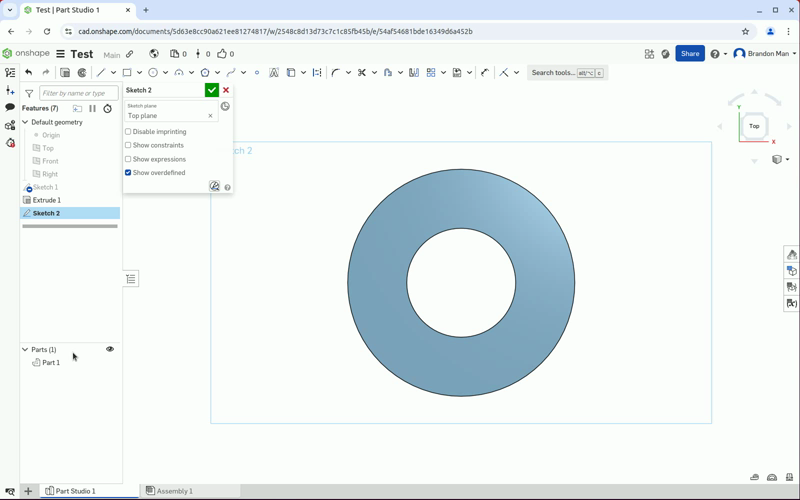
key(y)
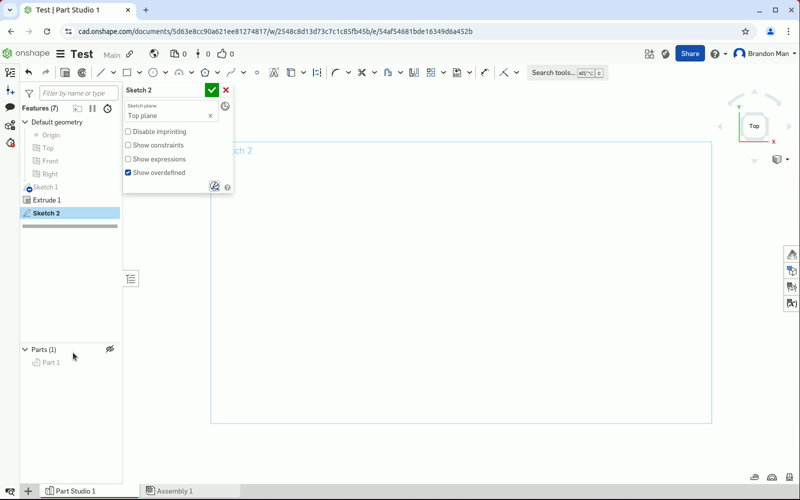
key(c)
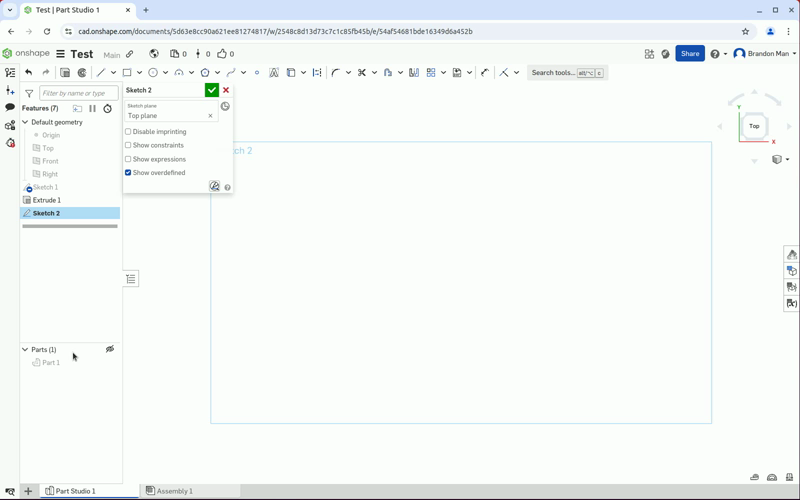
key_down(shift)
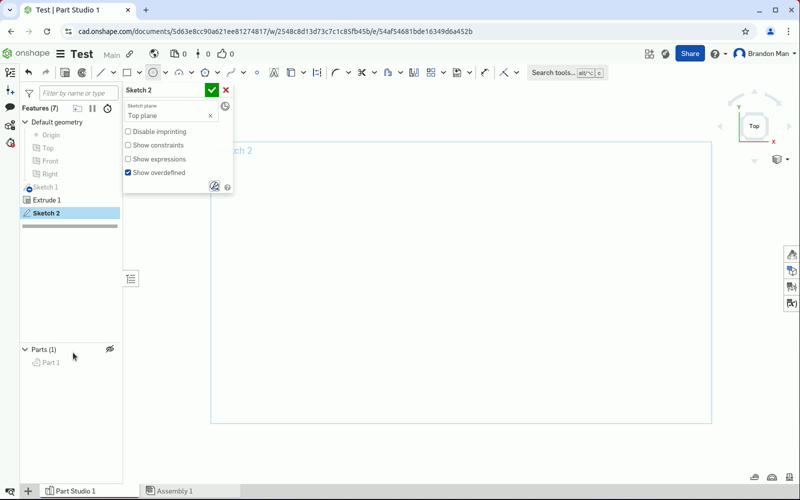
mouse_move(461, 282)
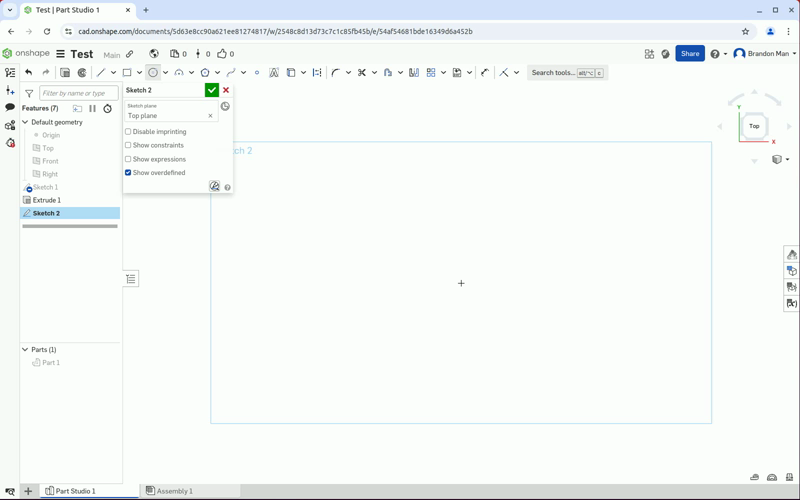
click(461, 282)
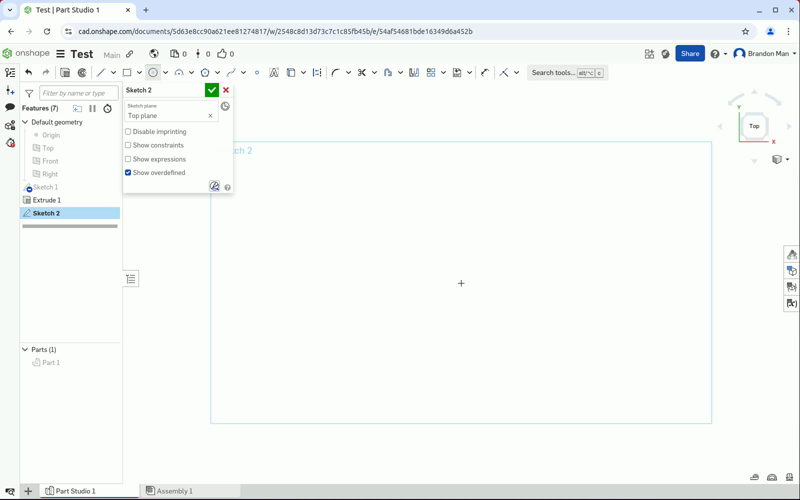
key_up(shift)
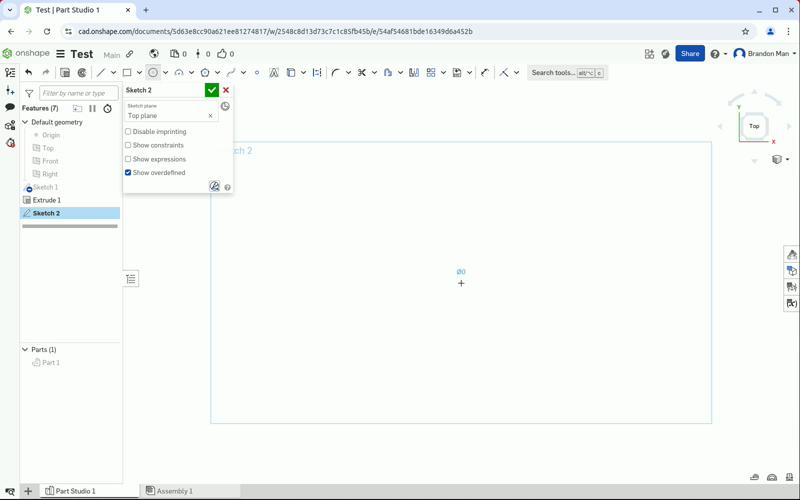
mouse_move(516, 282)
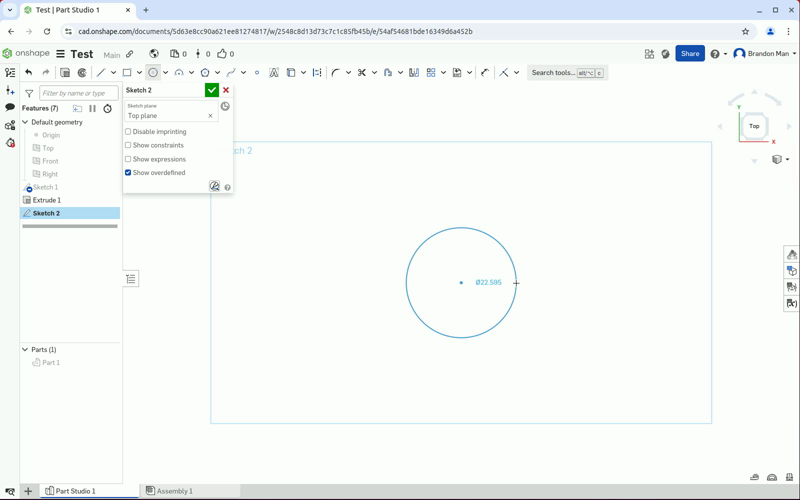
click(516, 282)
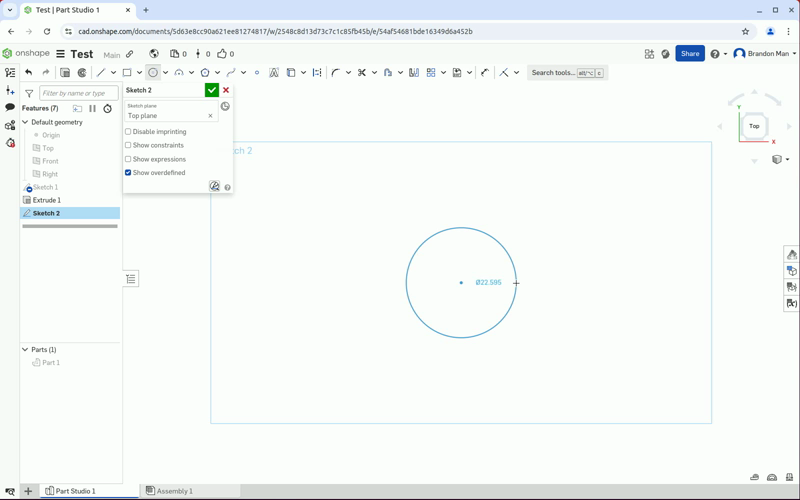
key(esc)
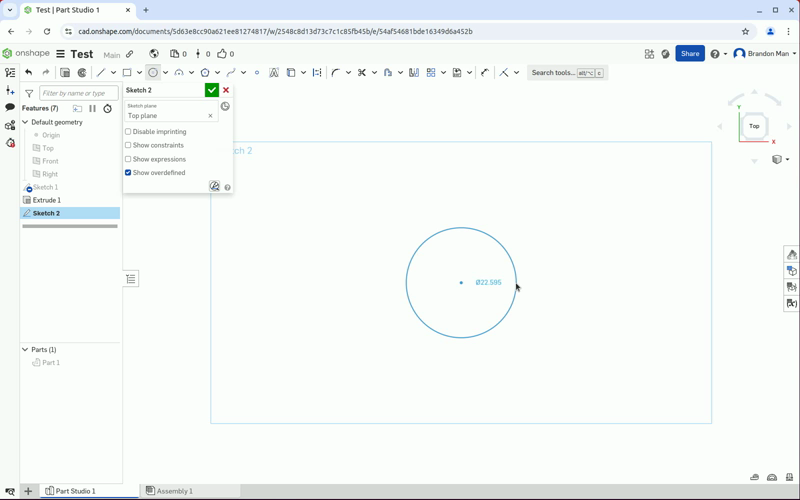
mouse_move(492, 277)
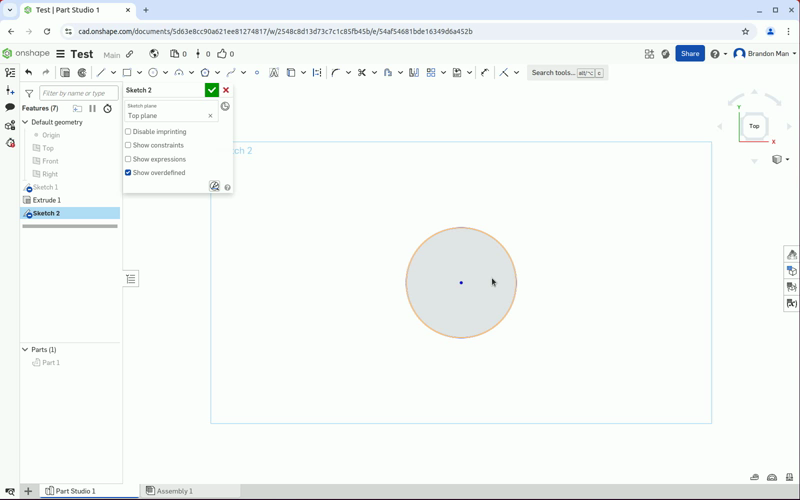
click(492, 277)
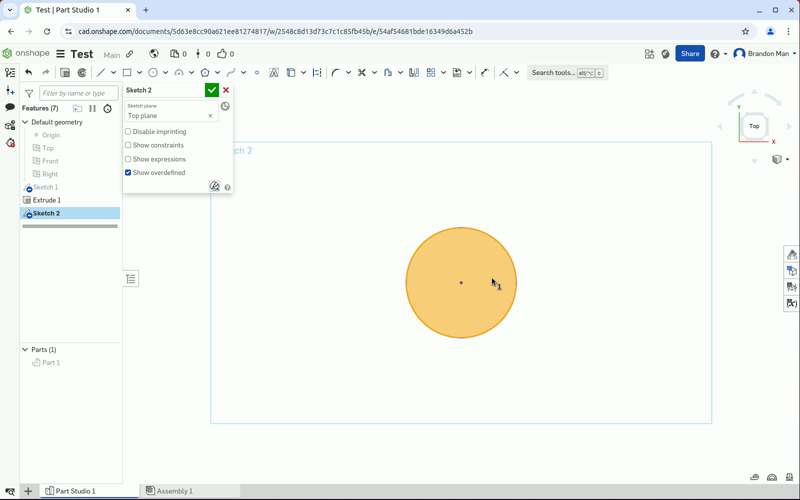
mouse_move(73, 352)
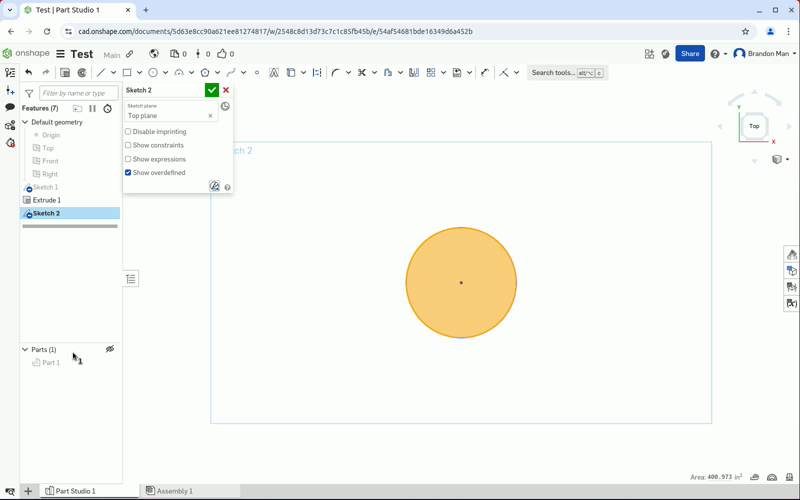
key(shift+y)
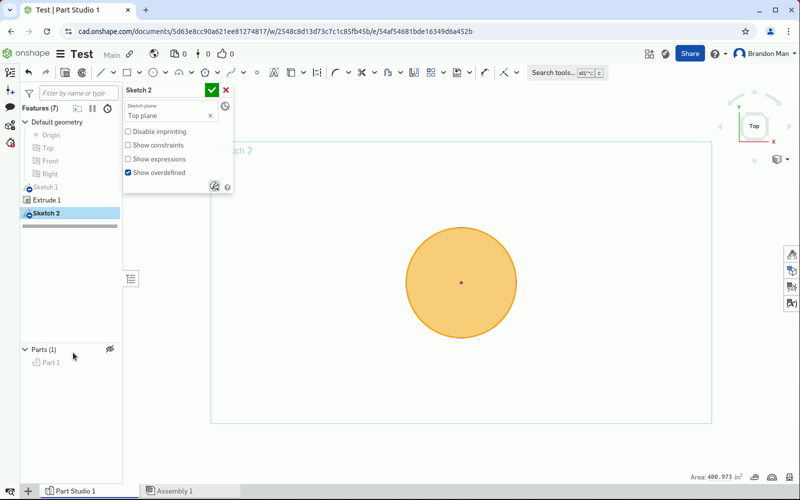
key(shift+e)
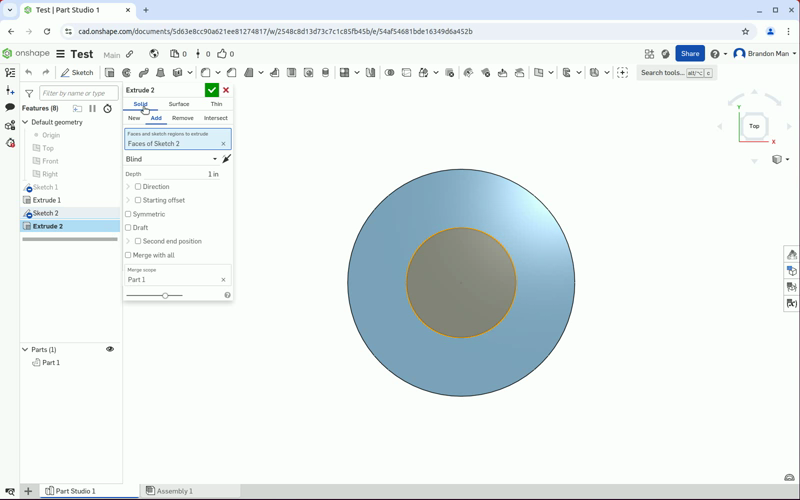
mouse_move(143, 106)
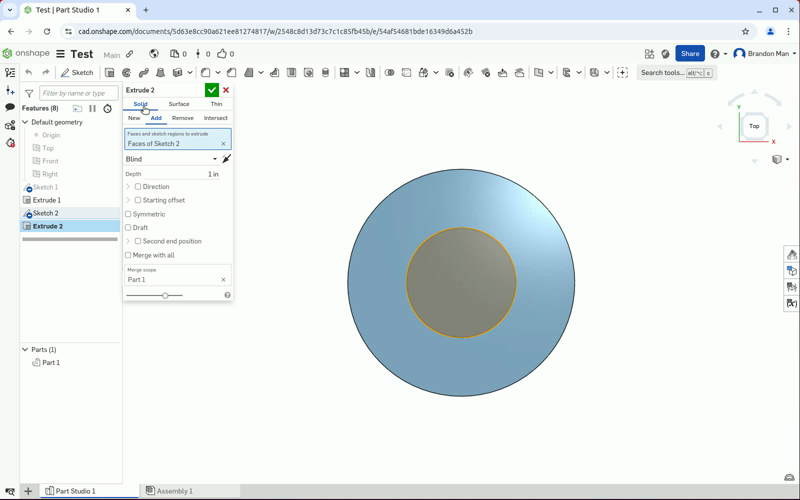
click(143, 106)
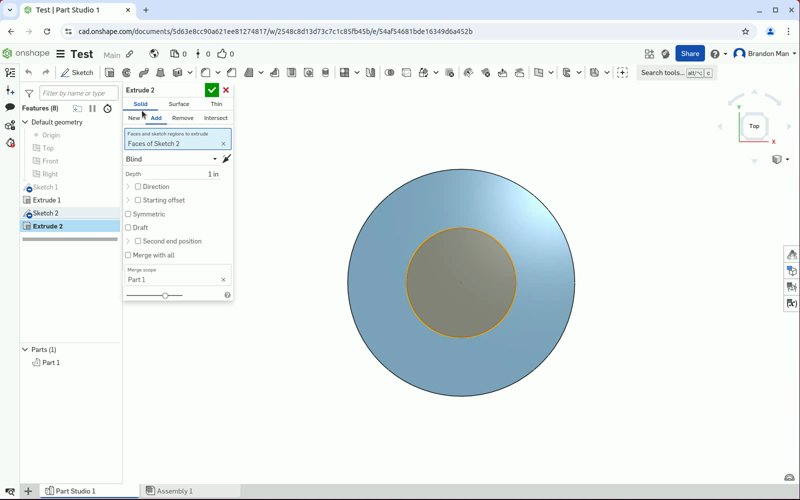
mouse_move(137, 120)
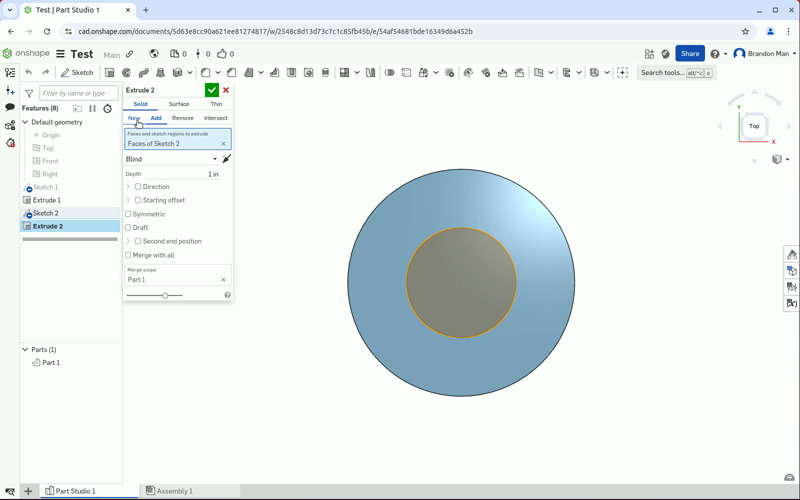
click(137, 120)
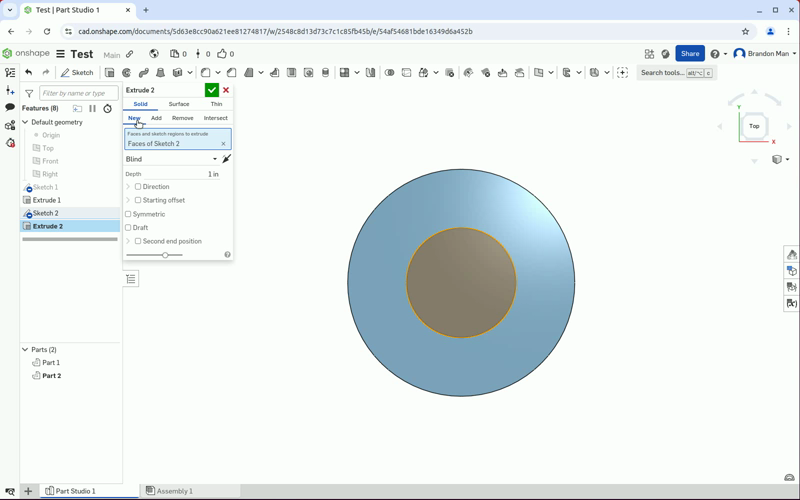
key(tab, 4)
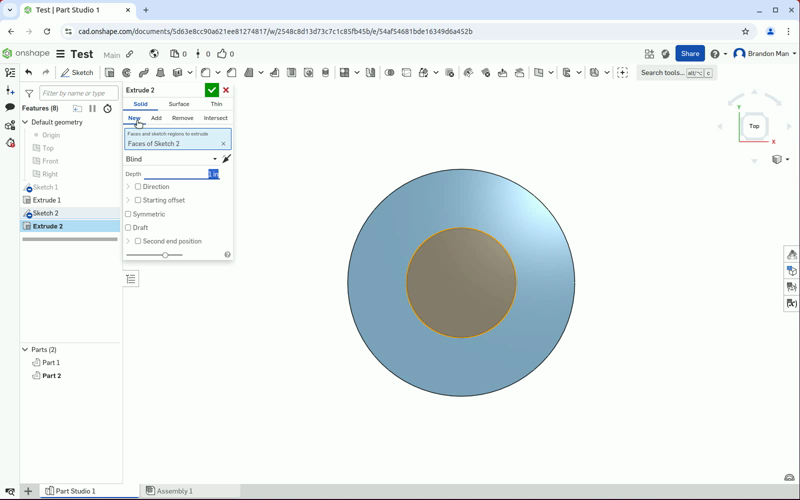
text(-13.961)
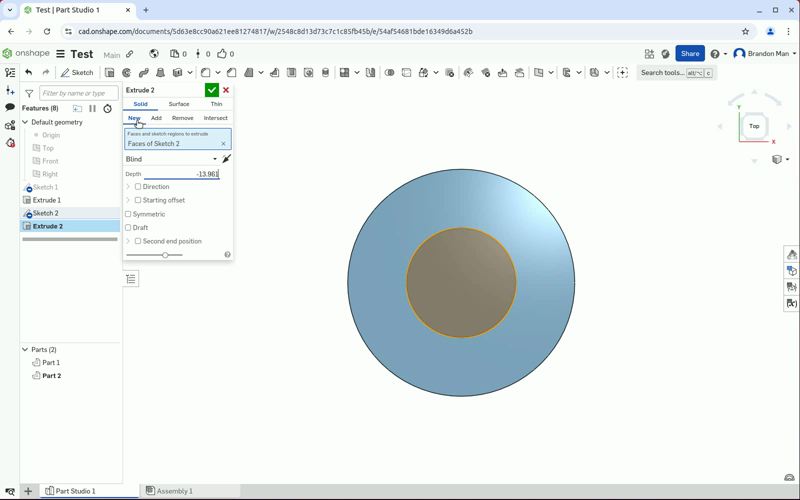
key(enter)
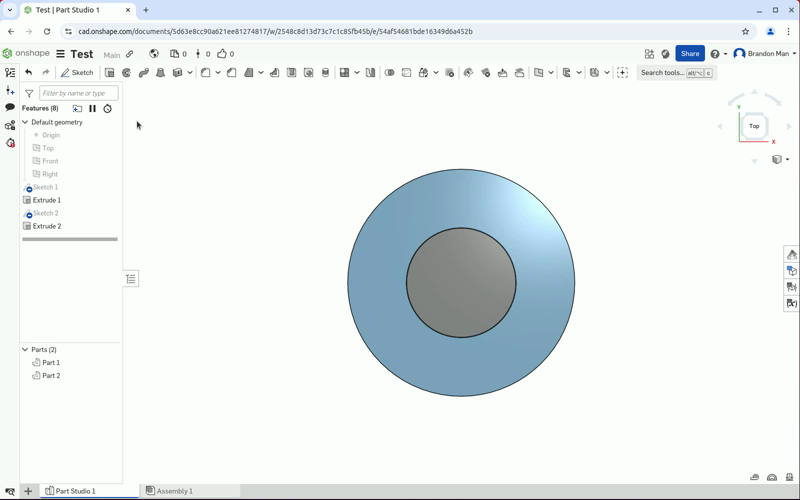
key(shift+h)
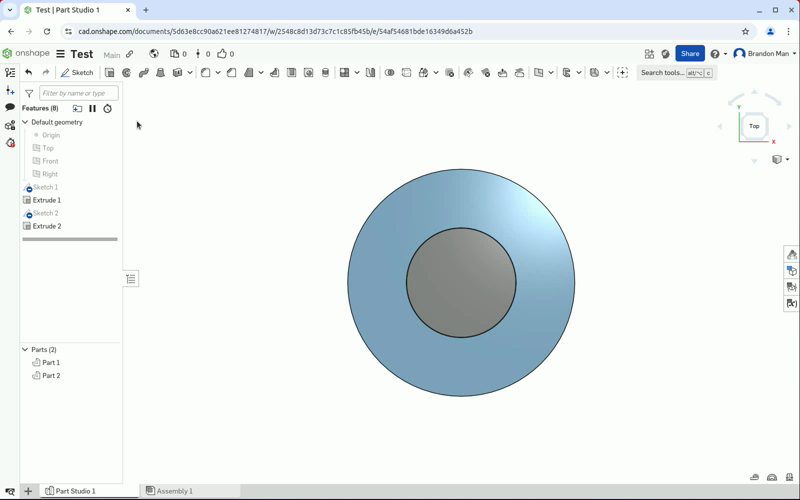
key(shift+h)
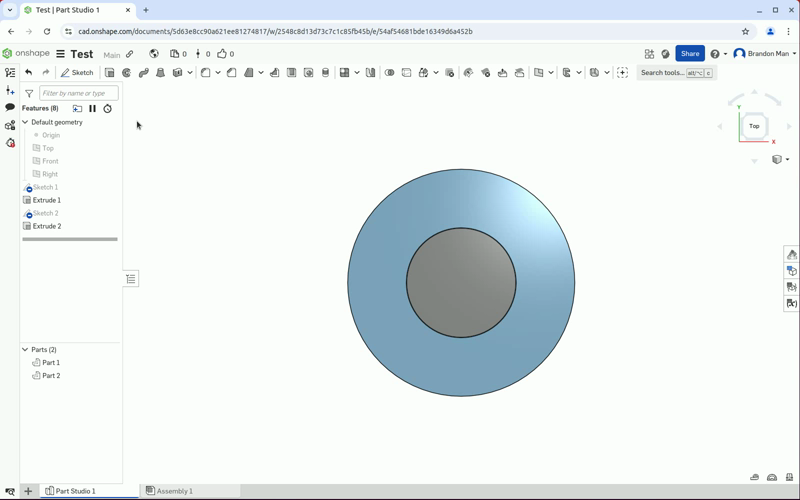
mouse_move(73, 189)
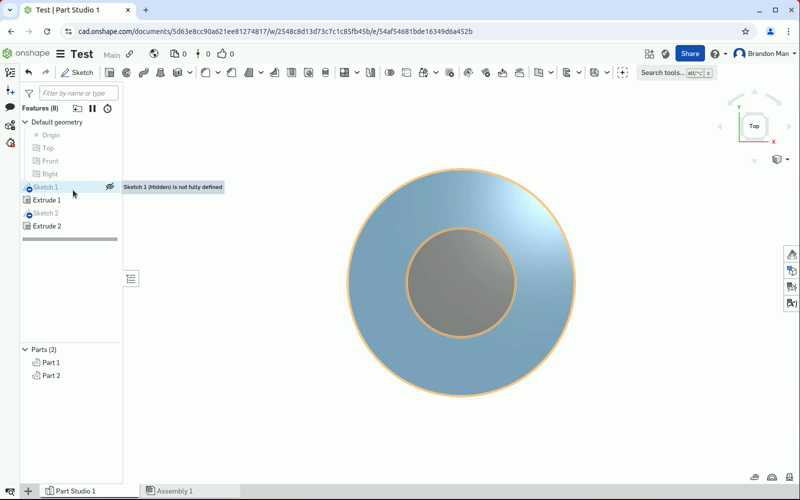
click(73, 189)
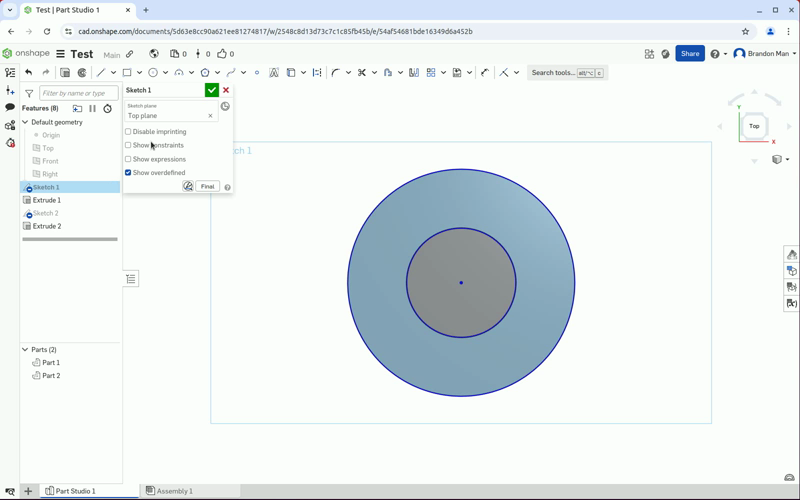
mouse_move(229, 92)
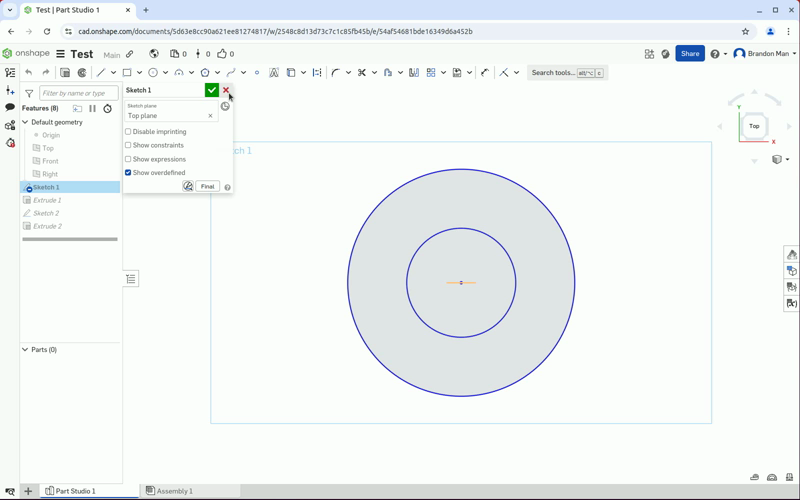
click(229, 92)
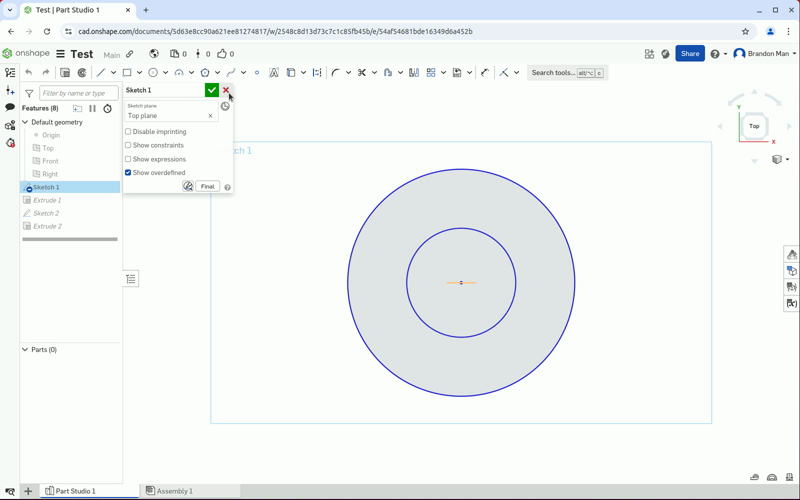
key(shift+s)
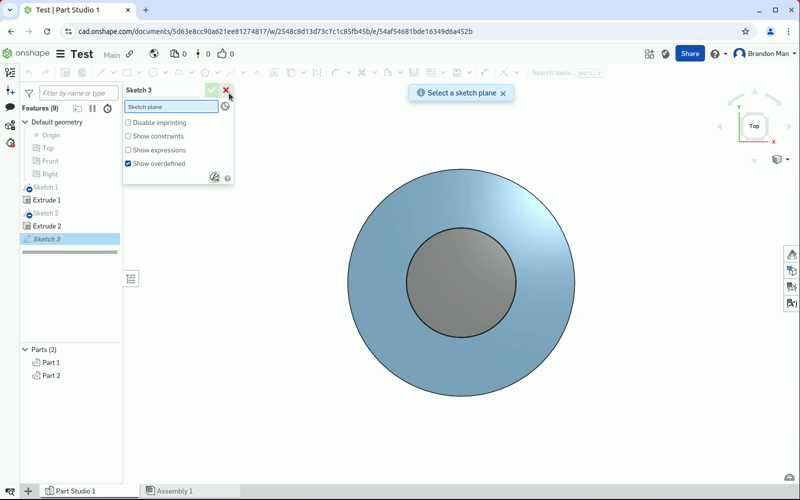
mouse_move(73, 150)
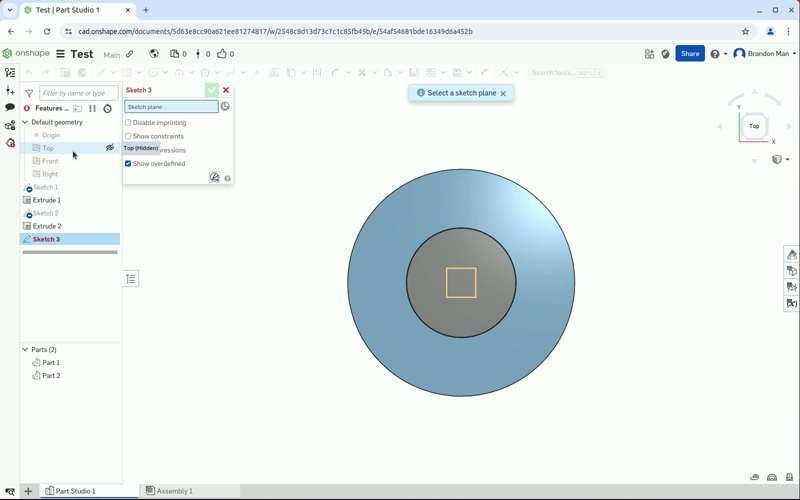
click(73, 150)
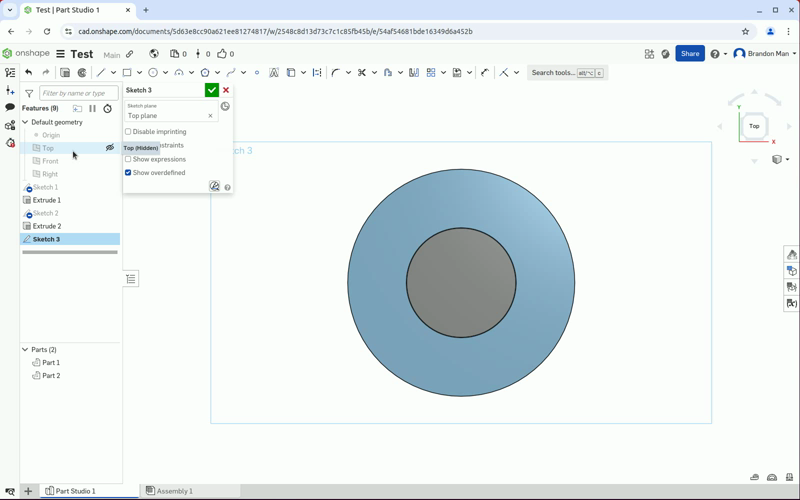
mouse_move(73, 352)
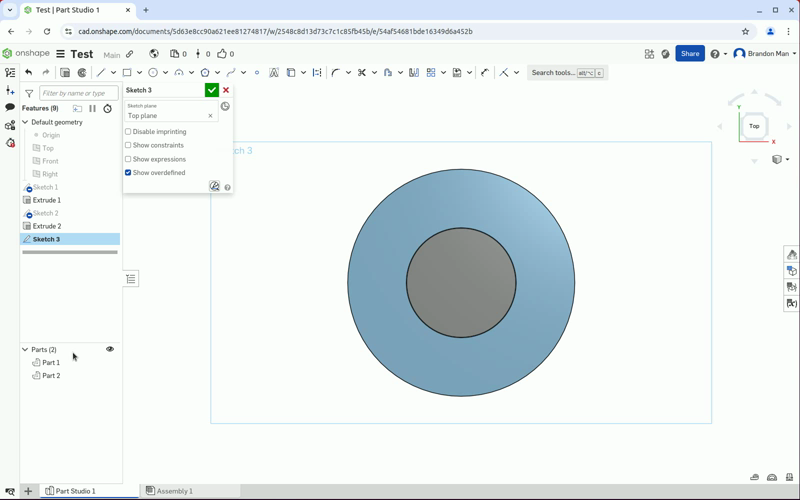
key(y)
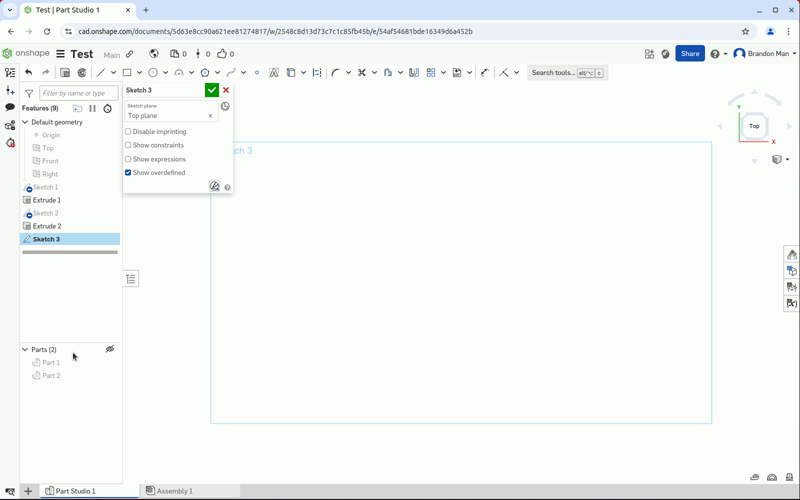
key(c)
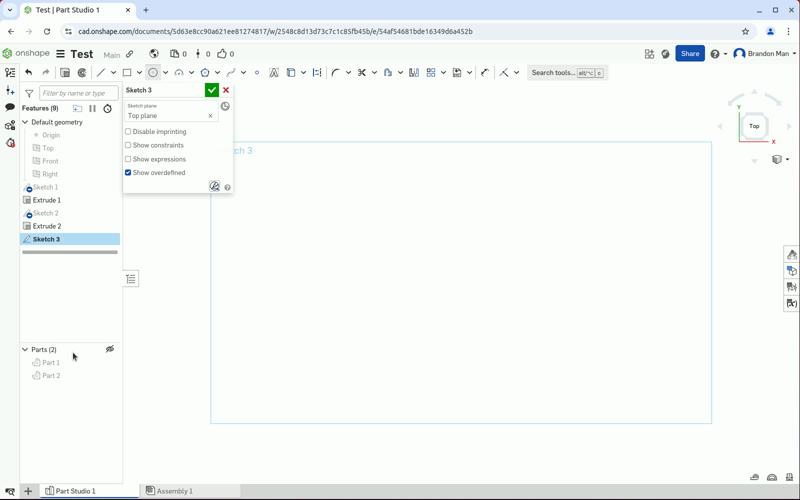
key_down(shift)
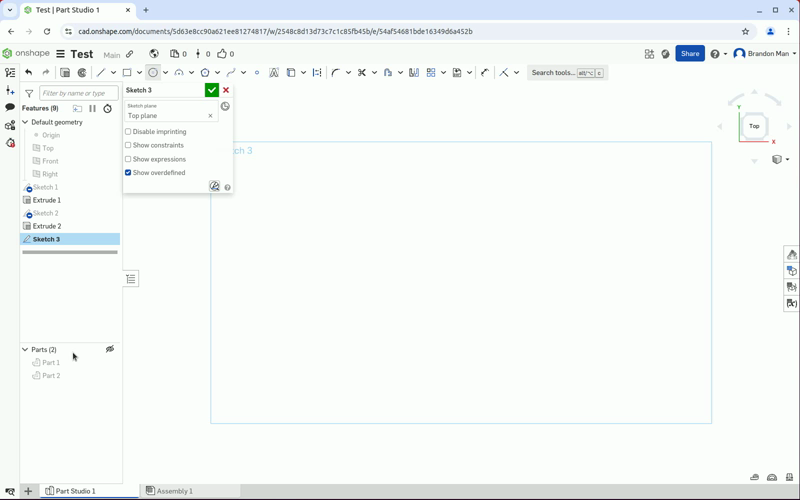
mouse_move(461, 282)
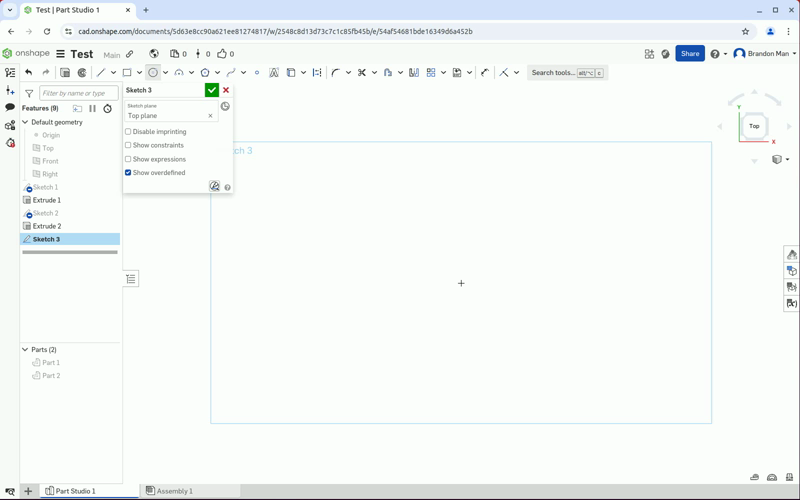
click(461, 282)
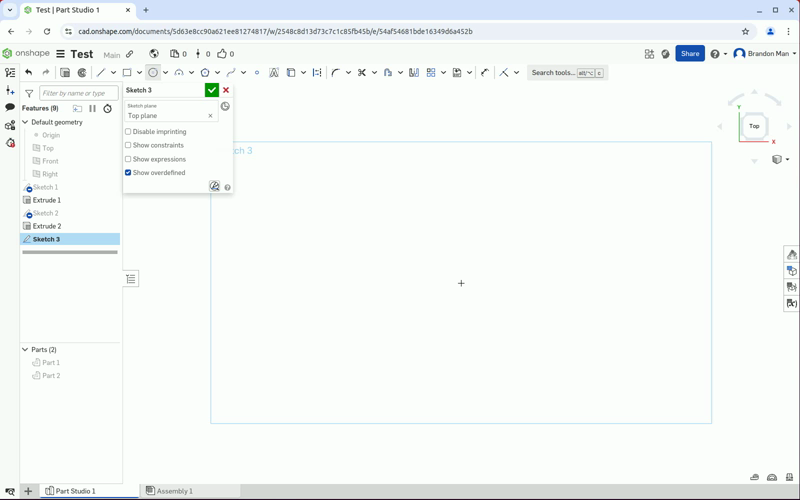
key_up(shift)
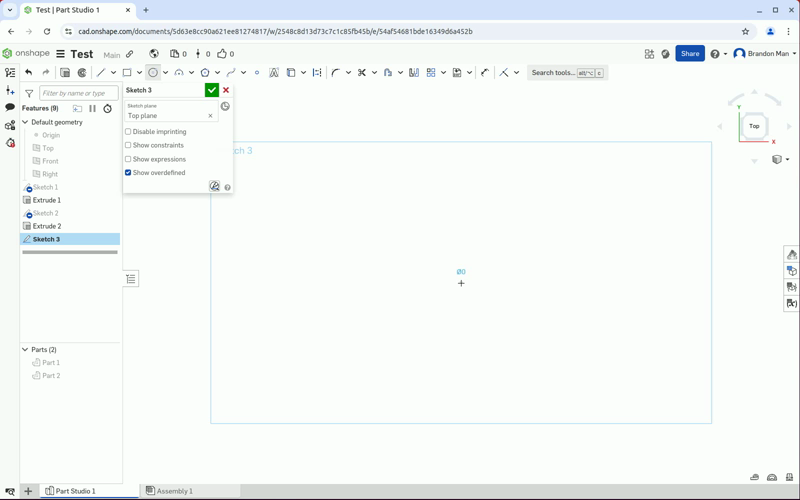
mouse_move(516, 282)
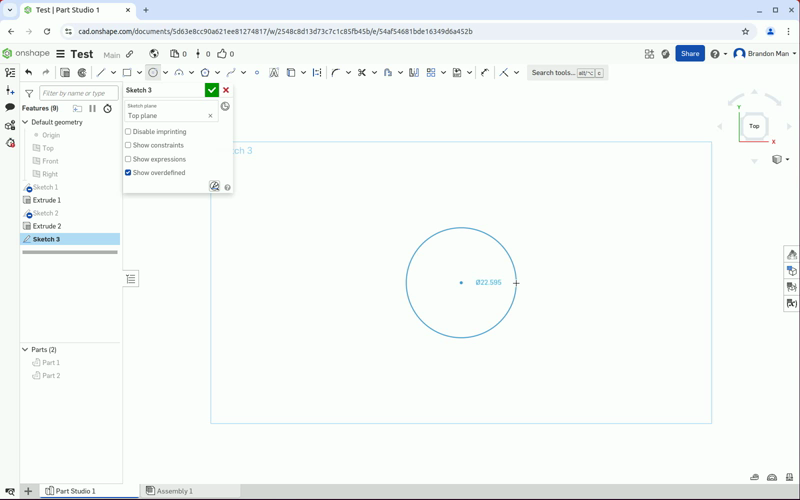
click(516, 282)
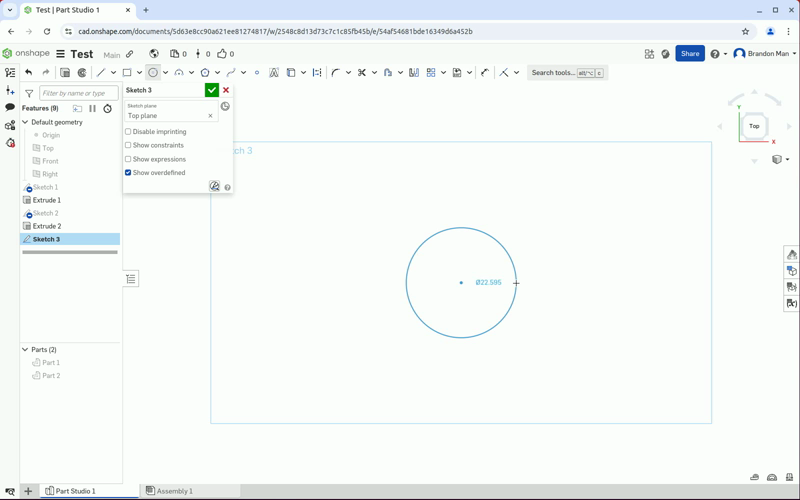
key(esc)
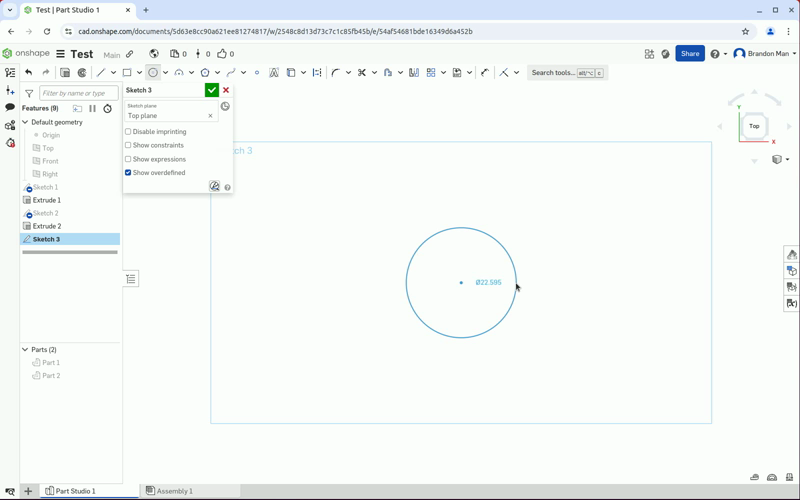
mouse_move(485, 278)
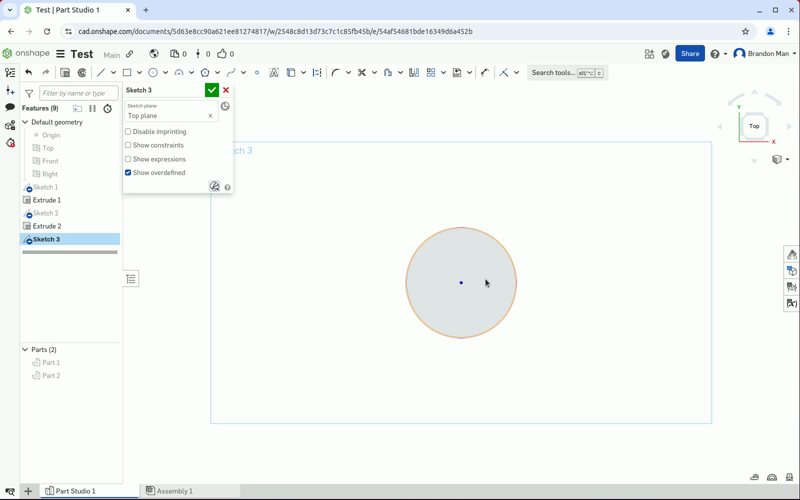
click(485, 278)
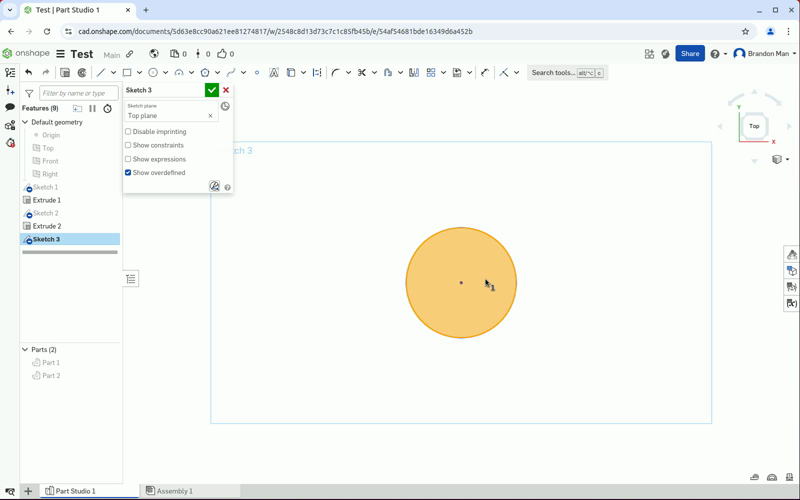
mouse_move(73, 352)
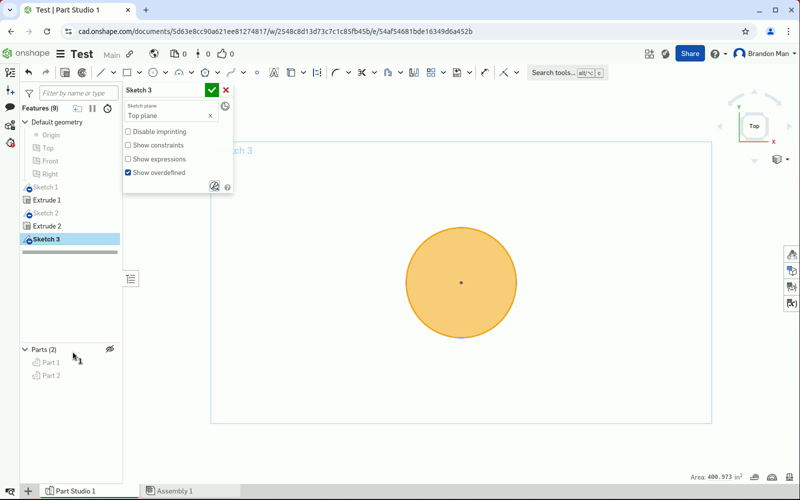
key(shift+y)
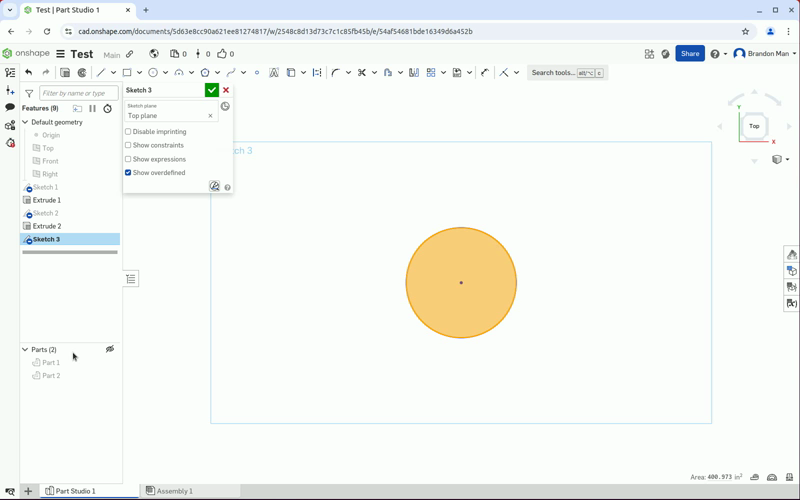
key(shift+e)
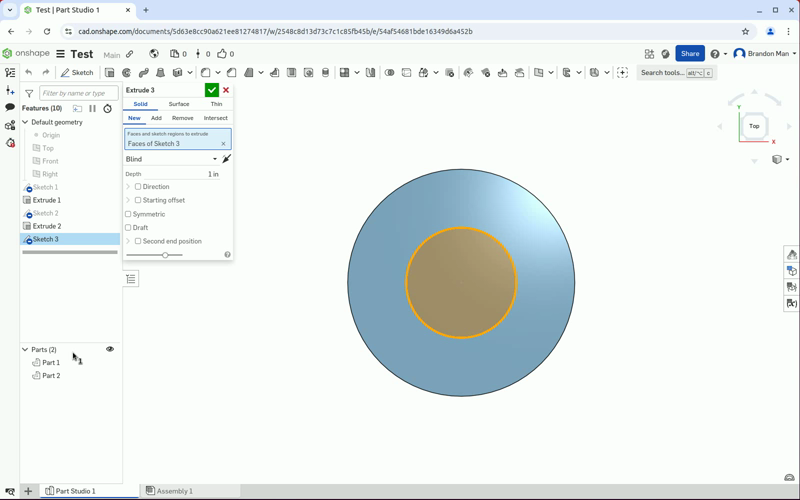
mouse_move(143, 106)
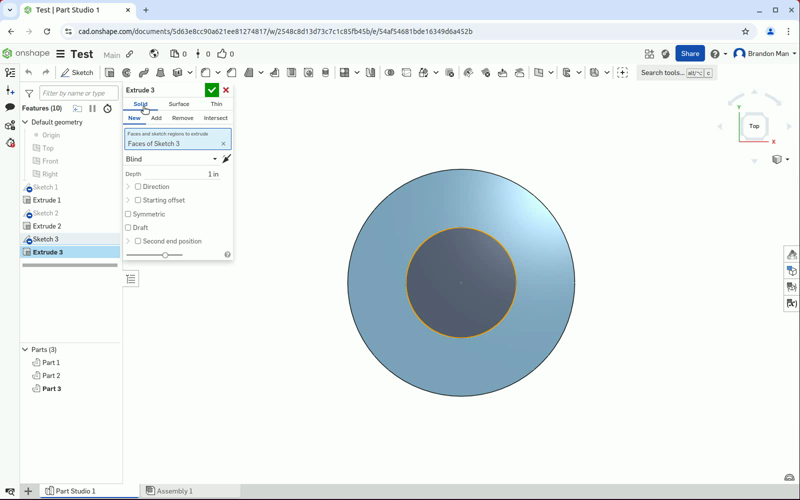
click(143, 106)
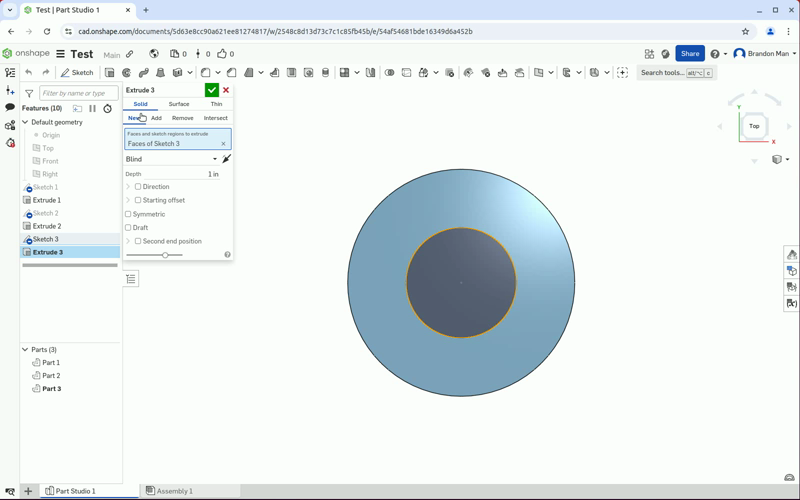
mouse_move(137, 120)
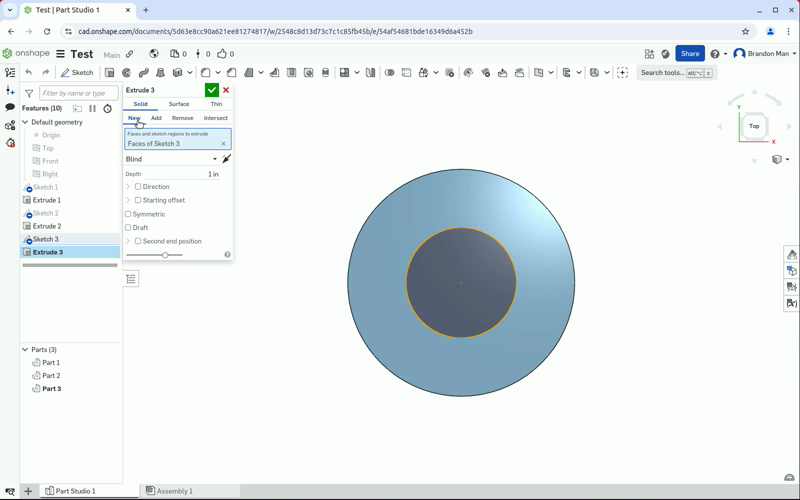
click(137, 120)
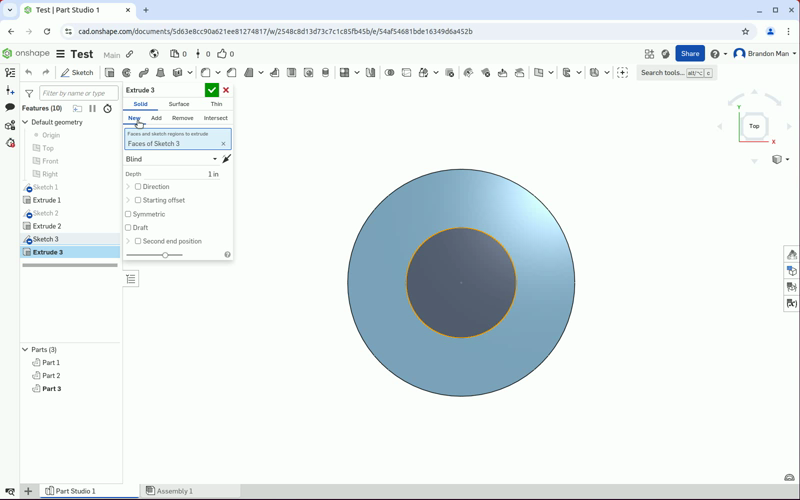
key(tab, 4)
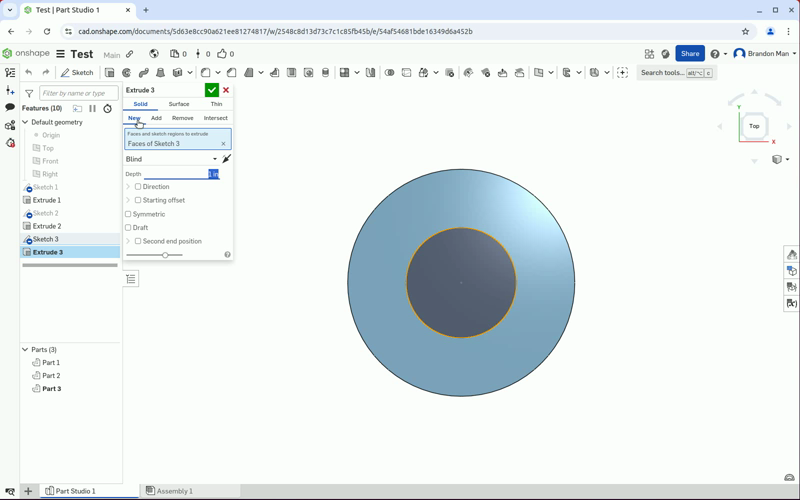
text(9.147)
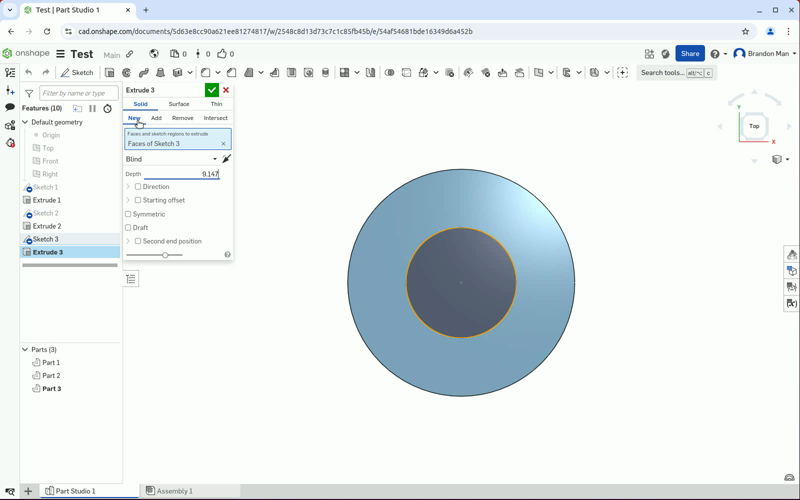
key(enter)
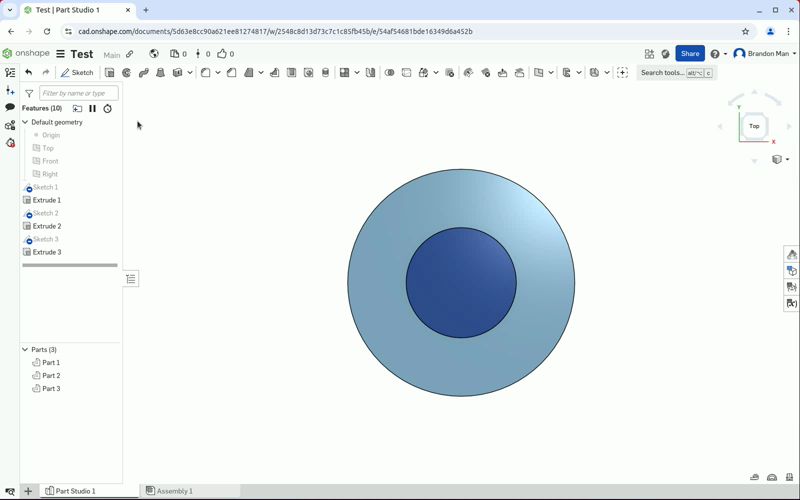
key(shift+h)
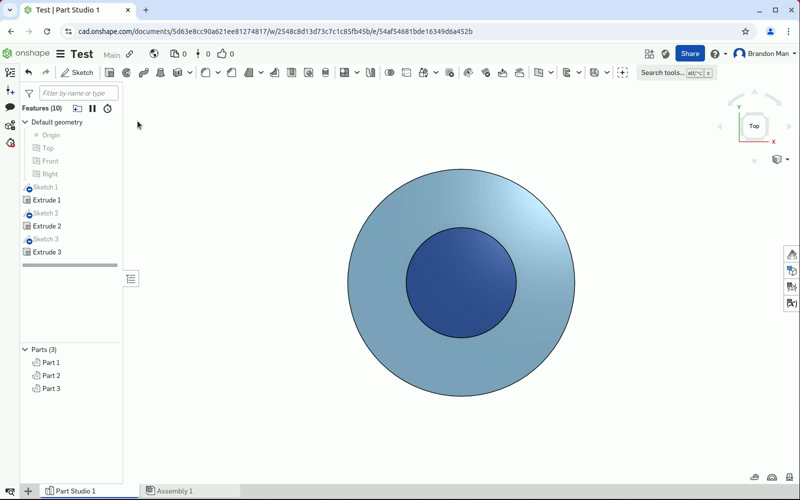
key(shift+h)
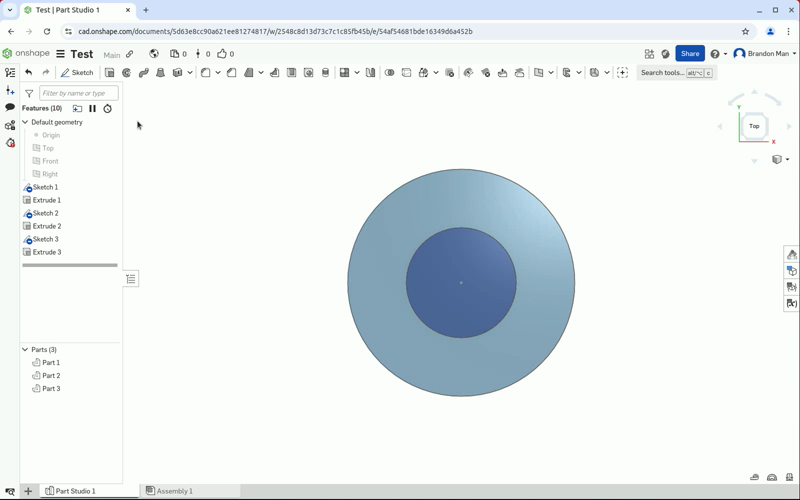
key(shift+7)
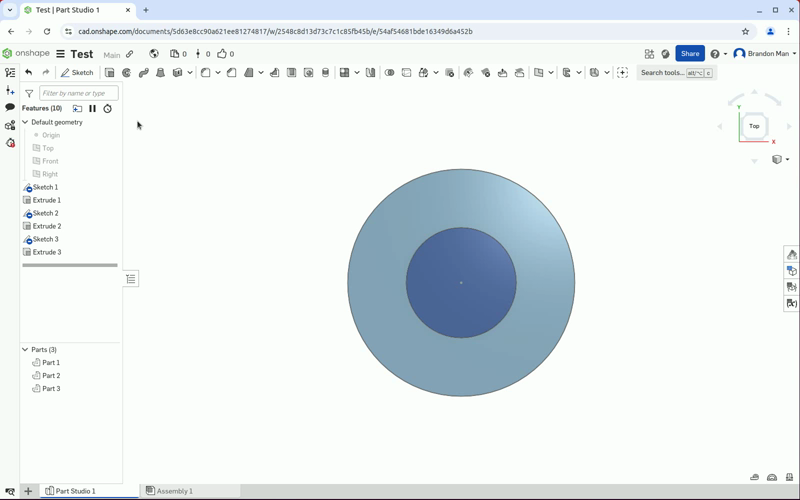
key(up, 3)
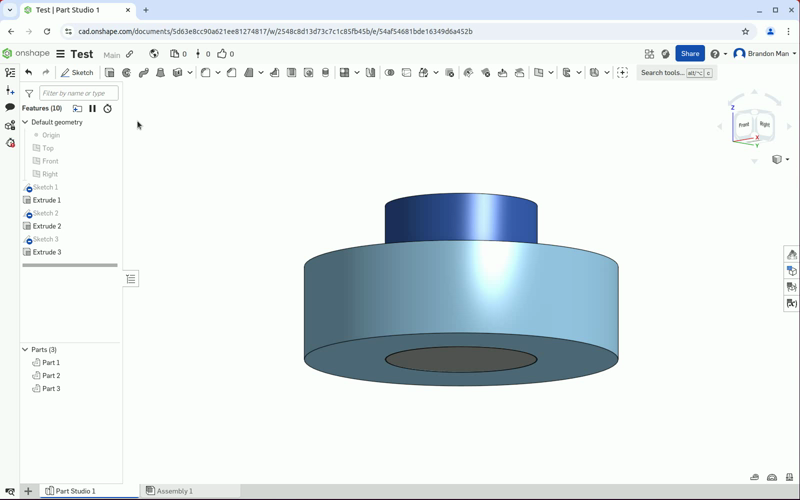
key(left, 3)
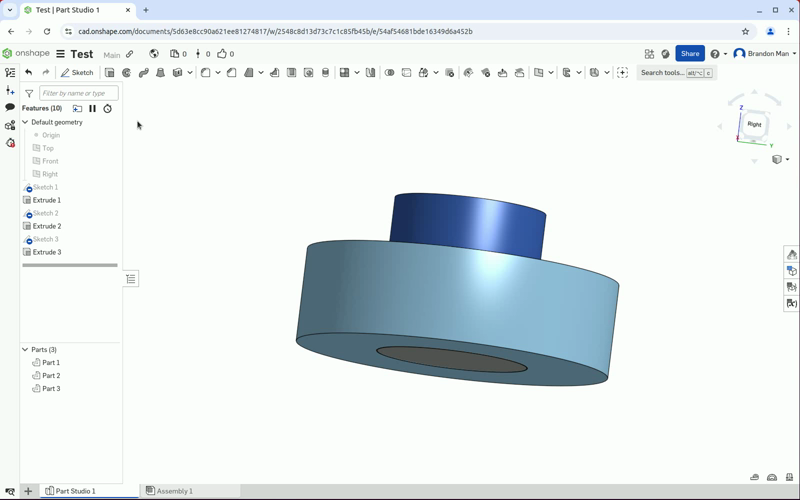
key(right, 3)
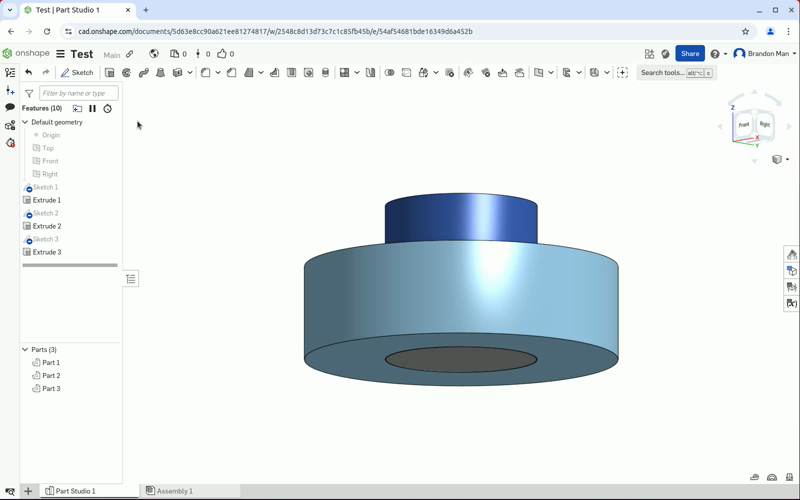
key(down, 3)
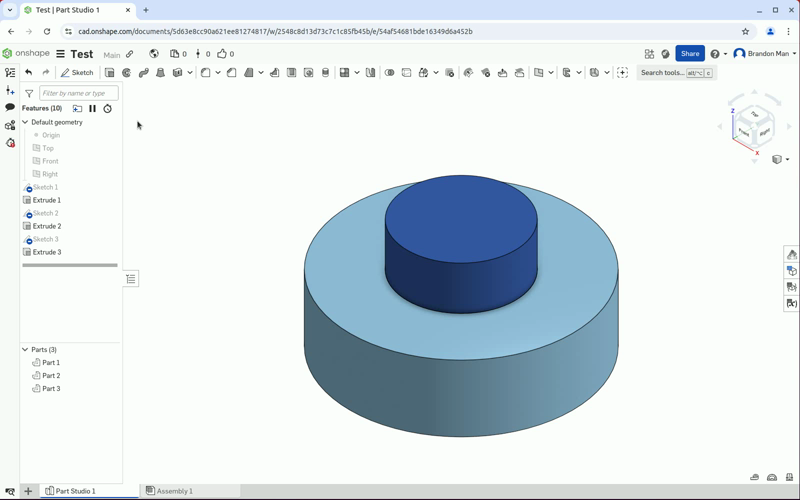
mouse_move(73, 189)
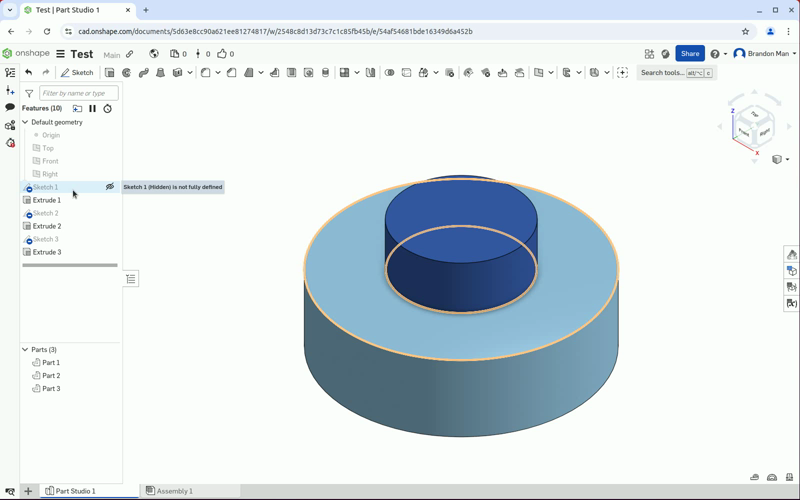
click(73, 189)